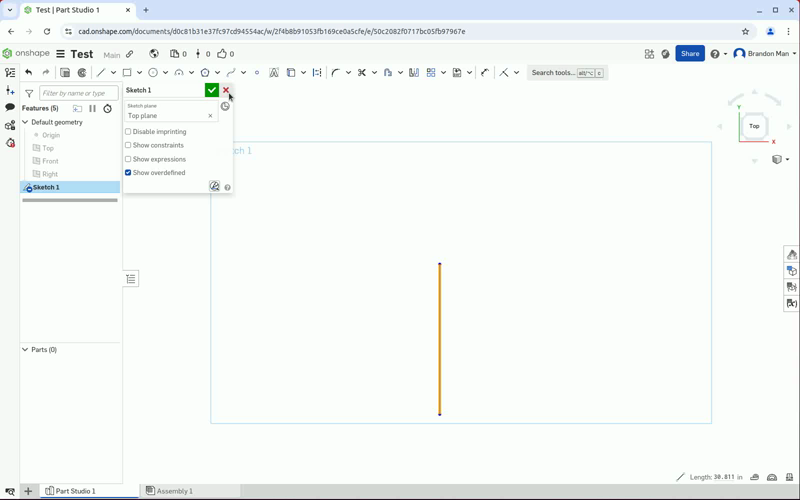
key(shift+h)
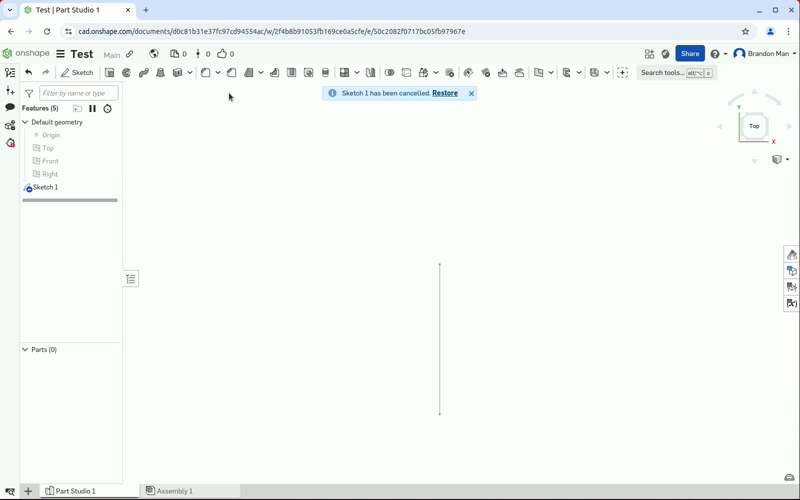
key(shift+s)
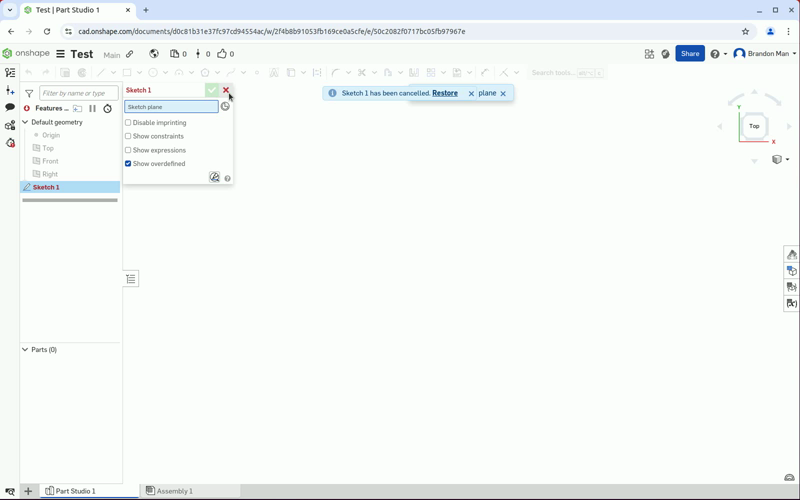
mouse_move(73, 150)
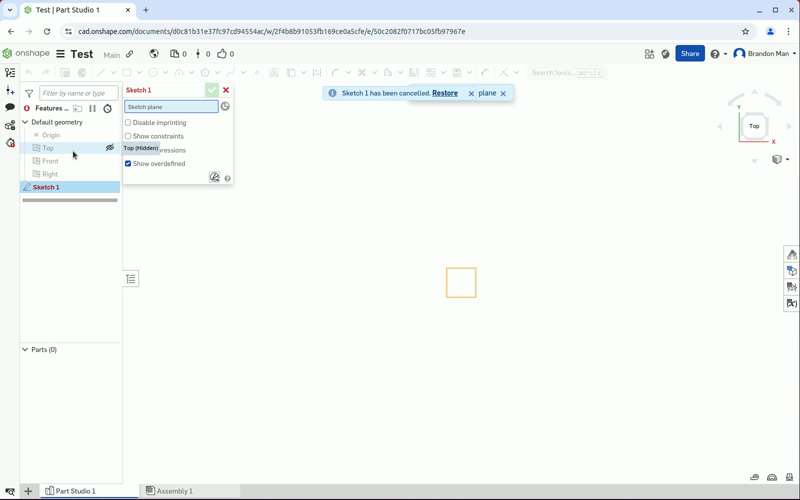
click(73, 150)
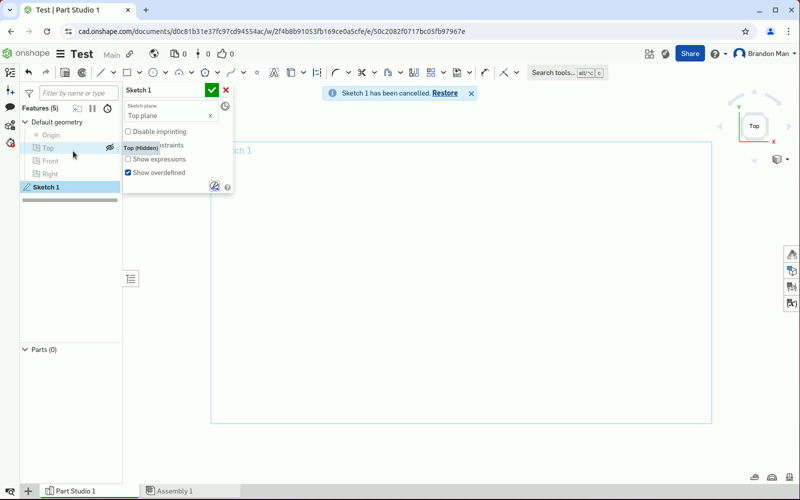
mouse_move(73, 352)
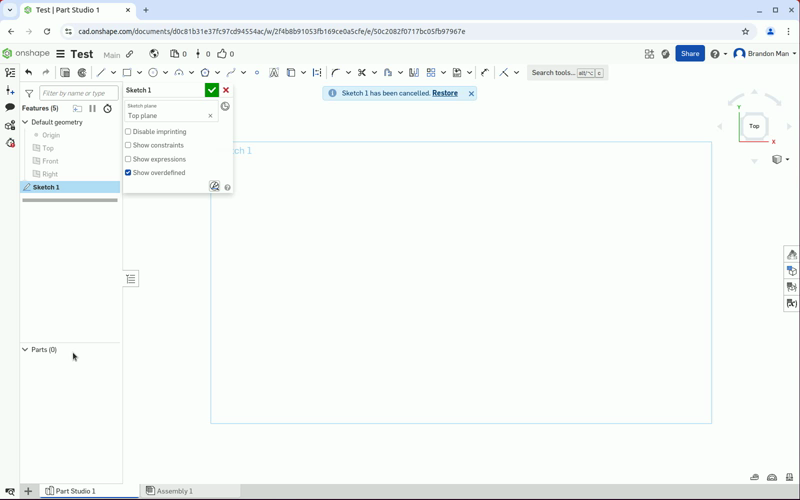
key(y)
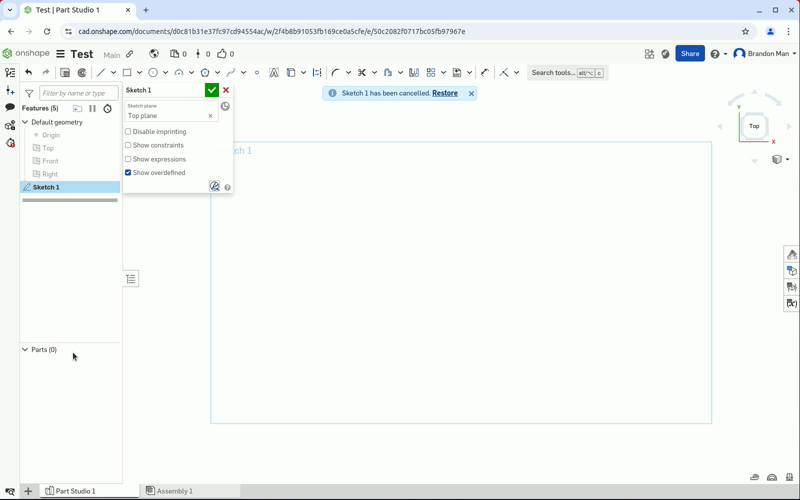
key(l)
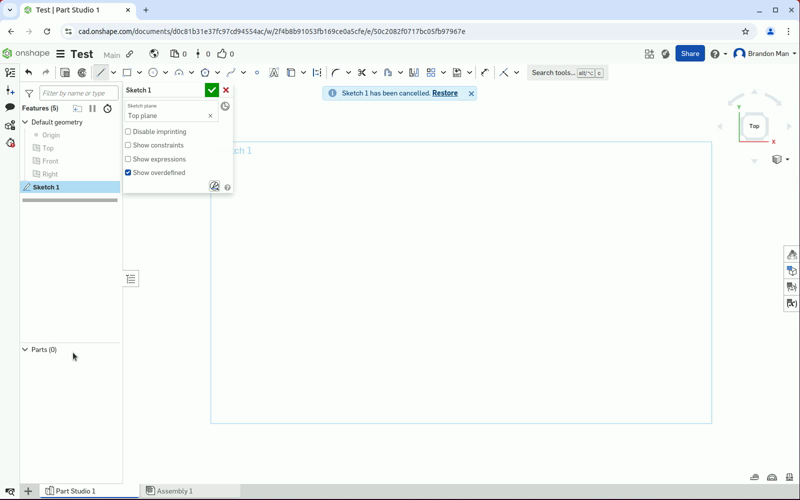
key_down(shift)
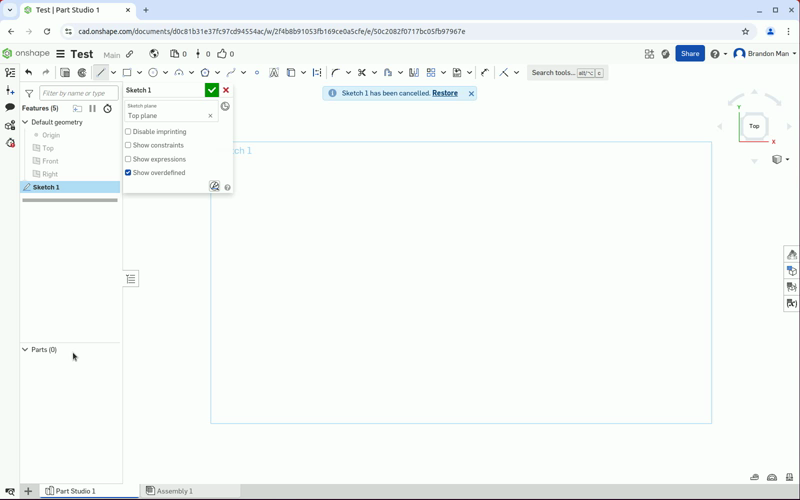
mouse_move(390, 353)
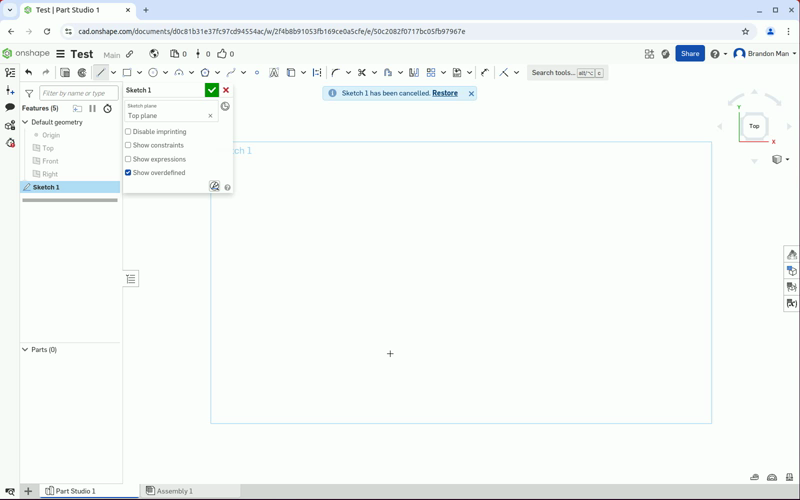
click(390, 353)
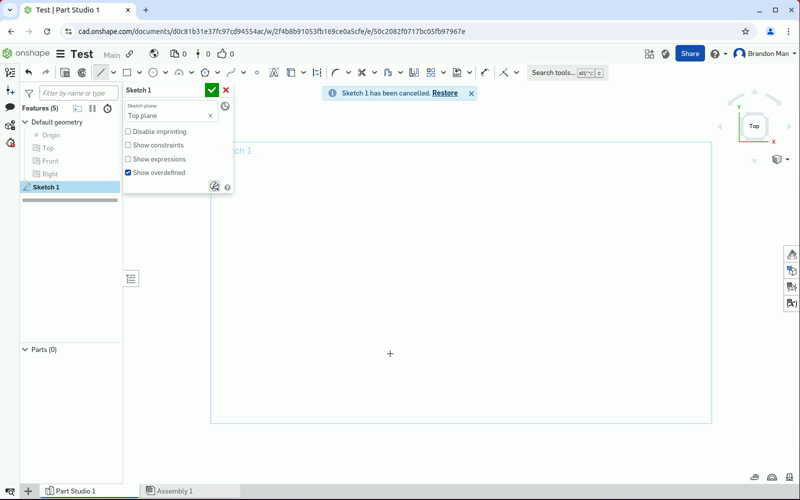
key_up(shift)
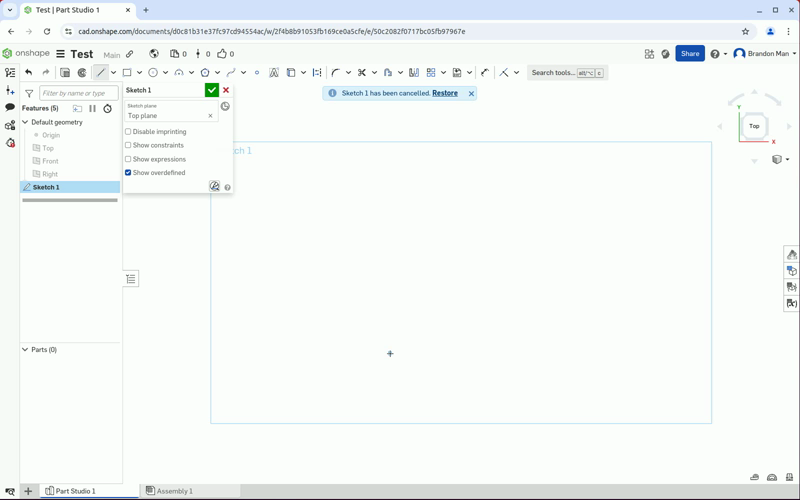
key_down(shift)
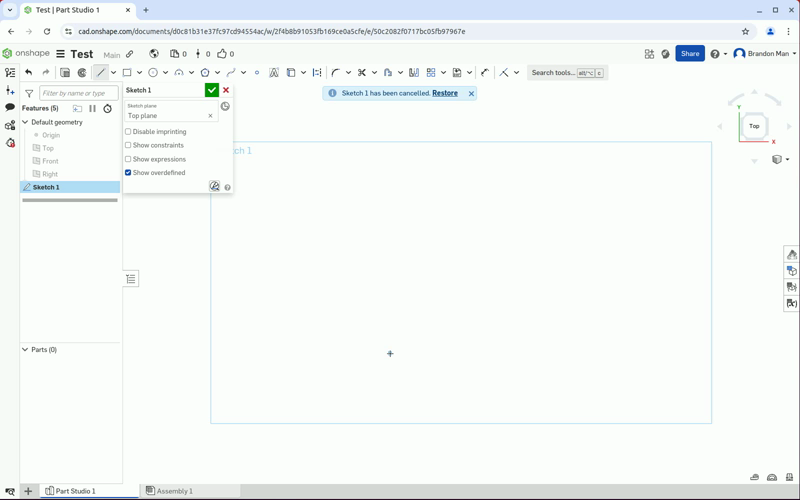
mouse_move(530, 353)
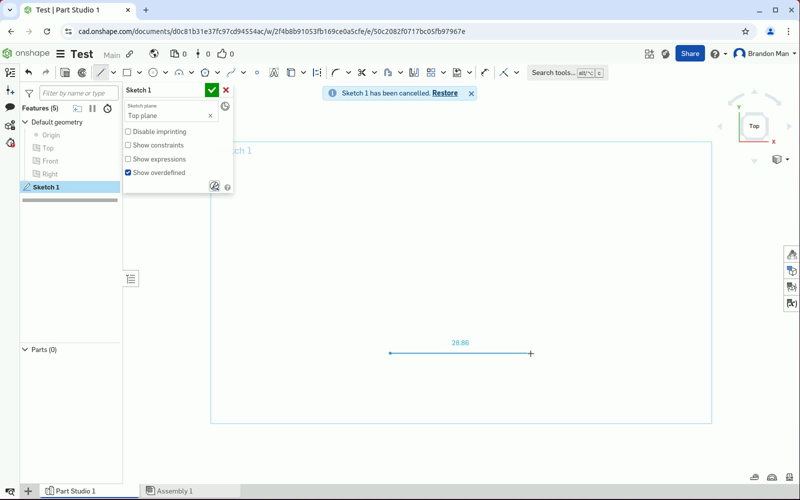
click(530, 353)
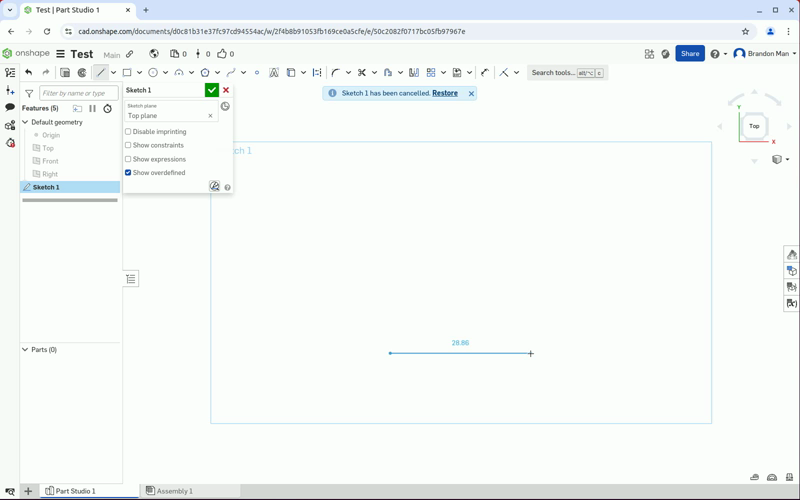
key_up(shift)
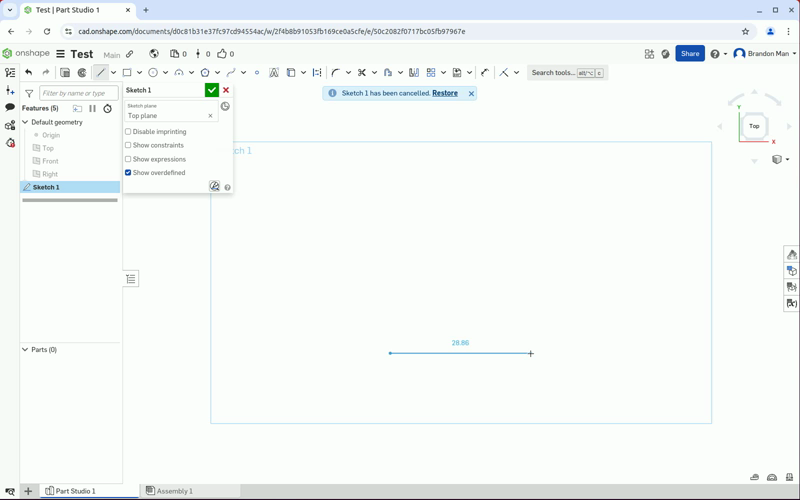
key_down(shift)
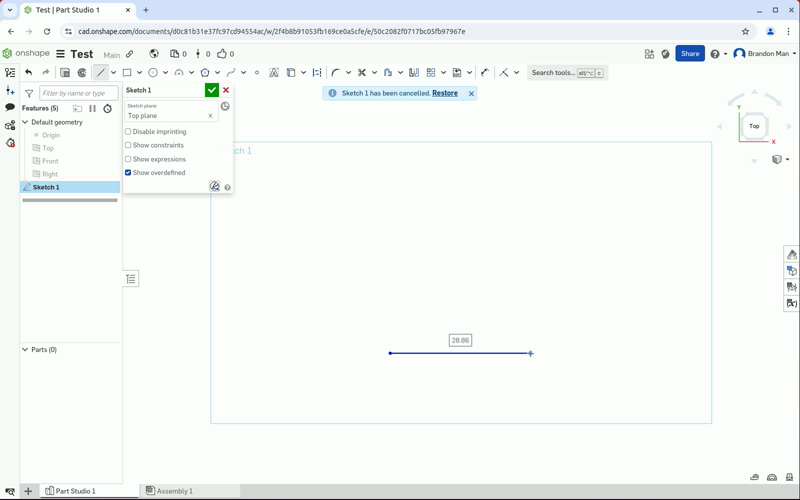
mouse_move(530, 213)
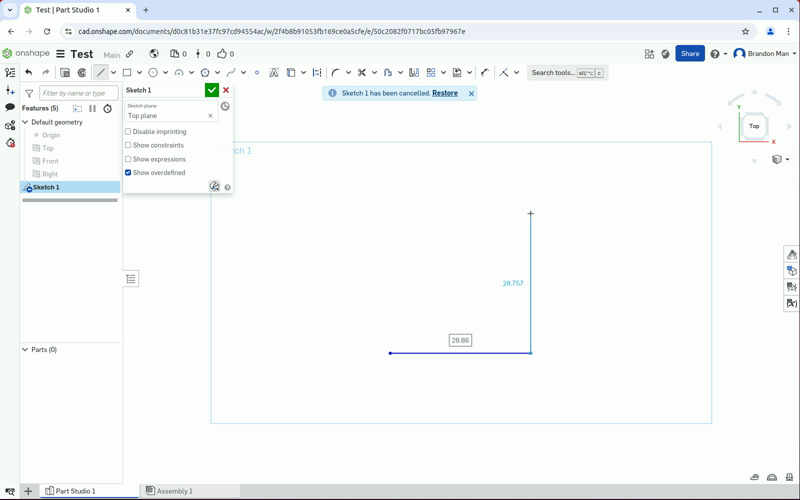
click(530, 213)
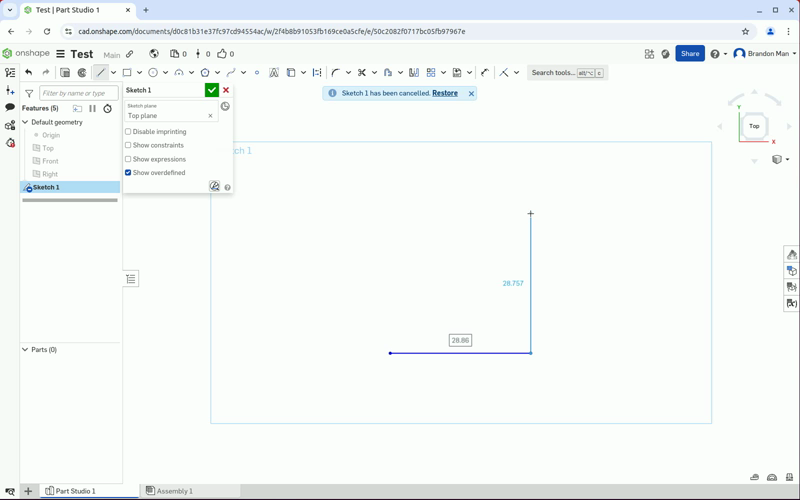
key_up(shift)
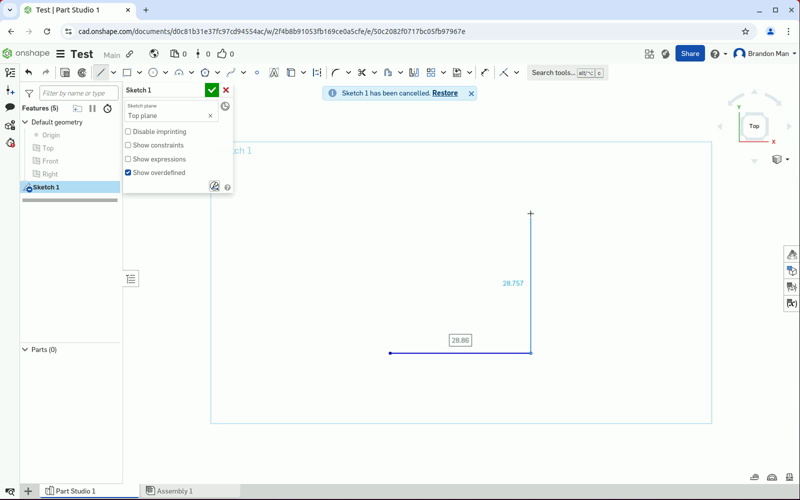
key_down(shift)
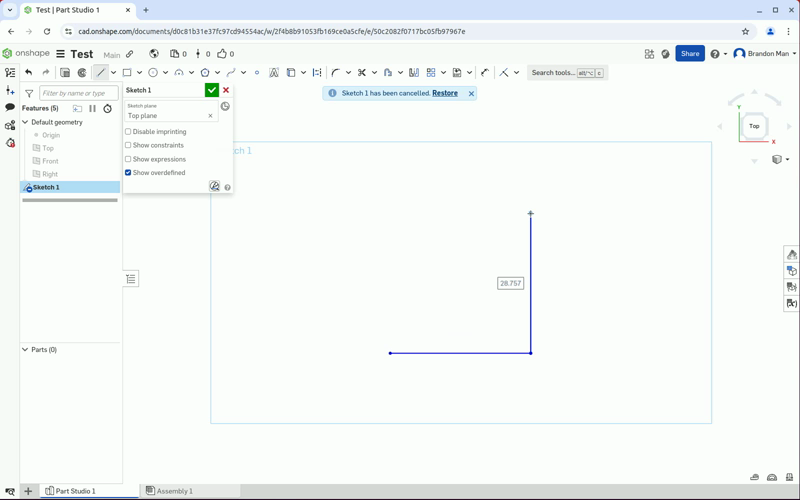
mouse_move(390, 213)
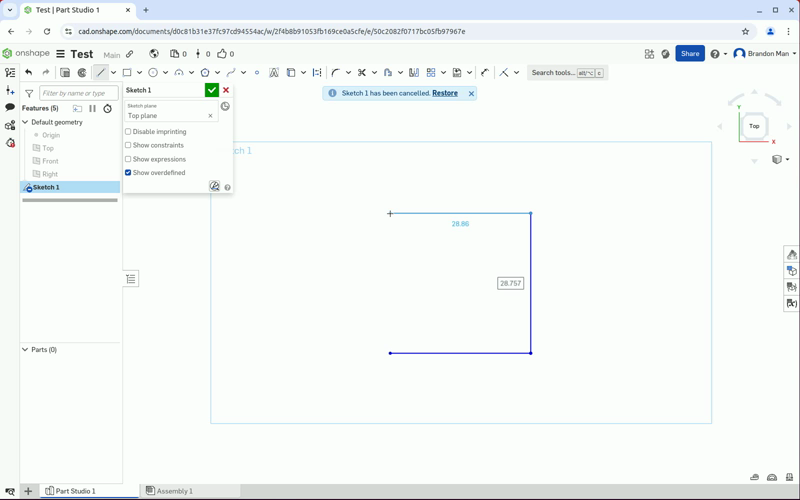
click(390, 213)
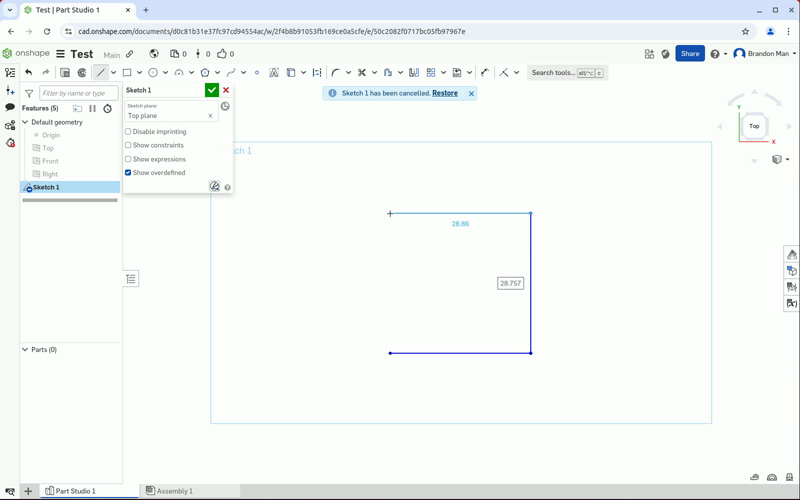
key_up(shift)
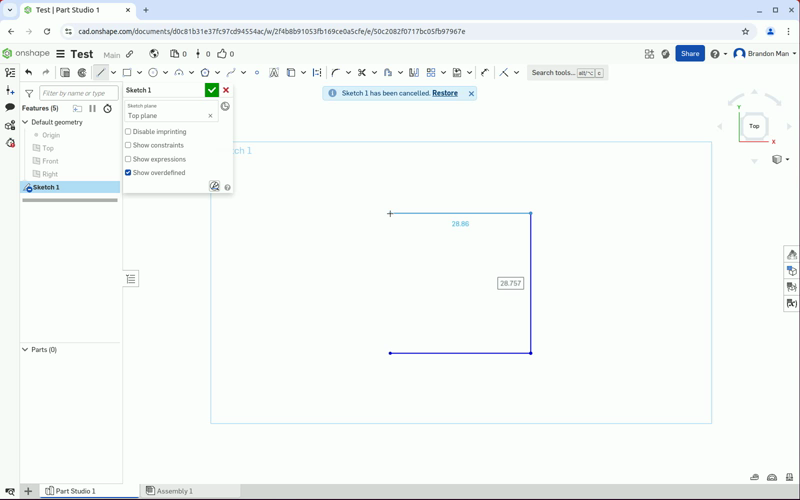
key_down(shift)
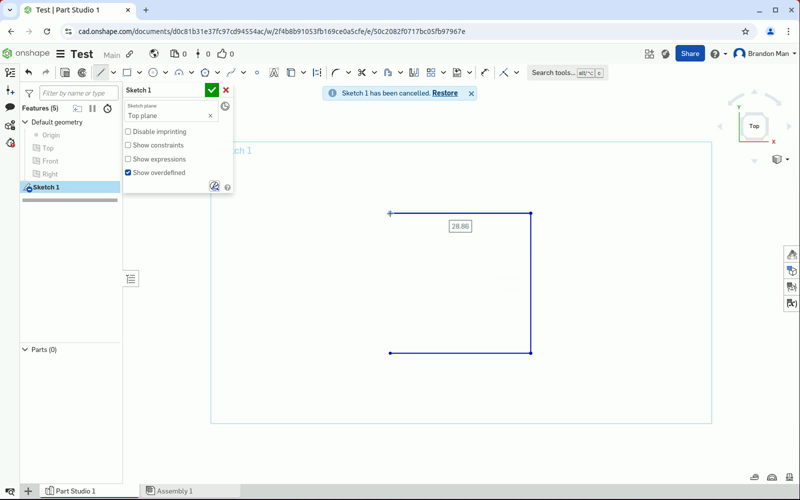
mouse_move(390, 353)
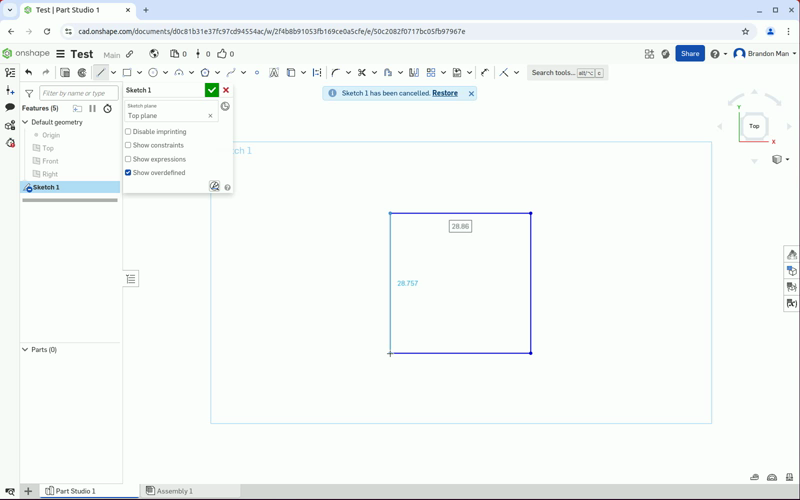
key_up(shift)
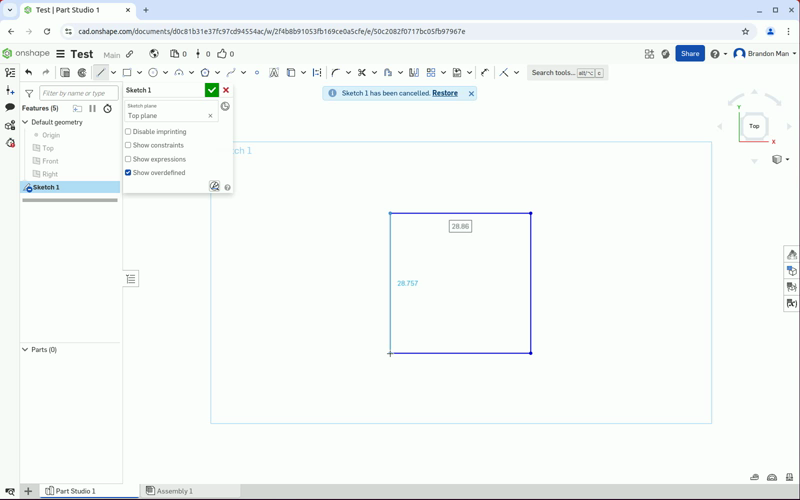
click(390, 353)
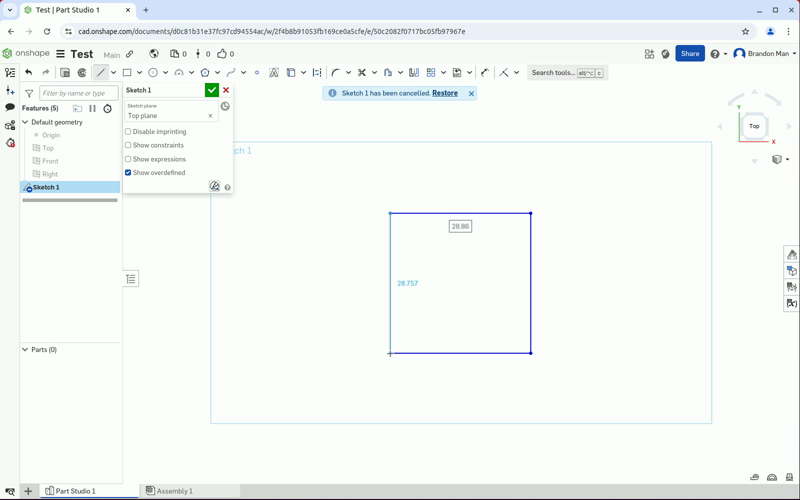
key(esc)
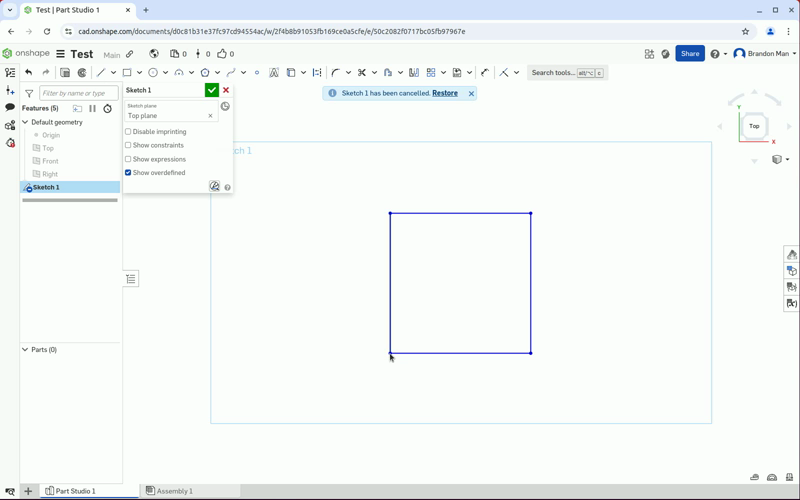
mouse_move(459, 281)
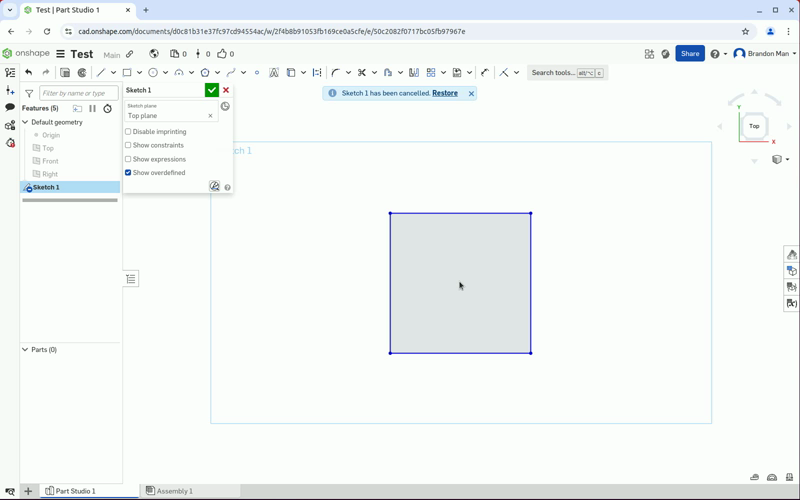
click(459, 281)
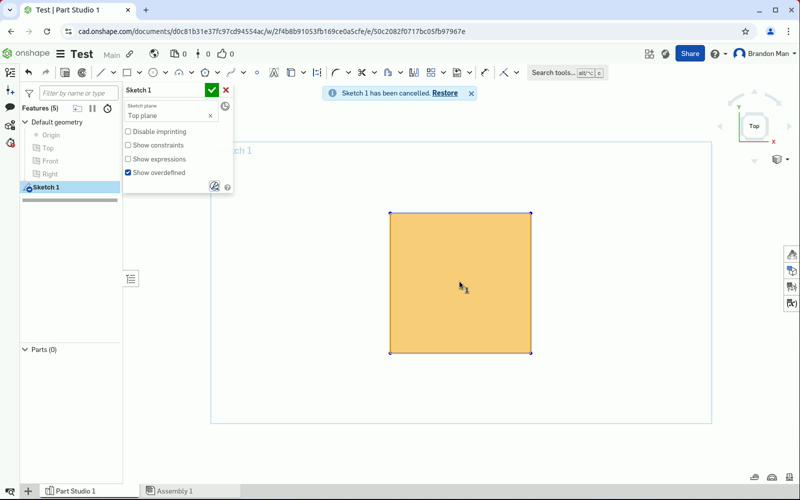
mouse_move(73, 352)
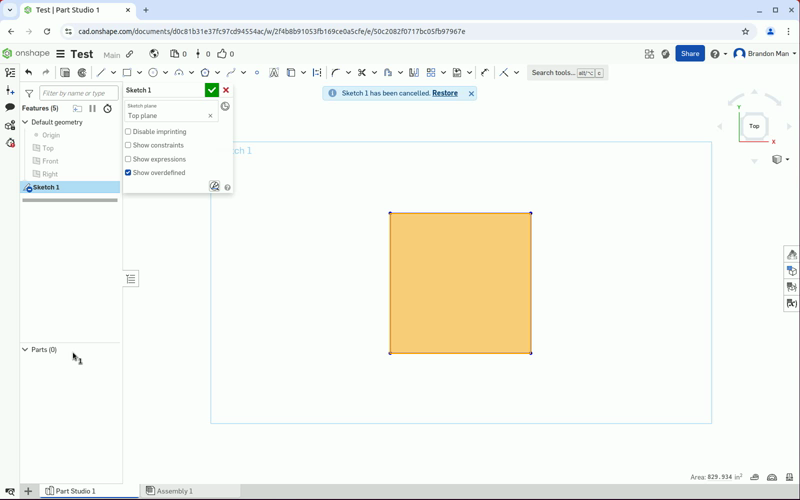
key(shift+y)
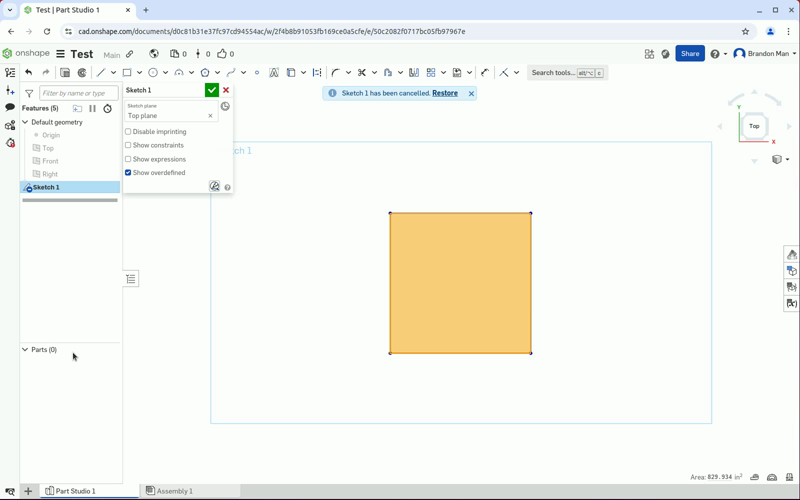
key(shift+e)
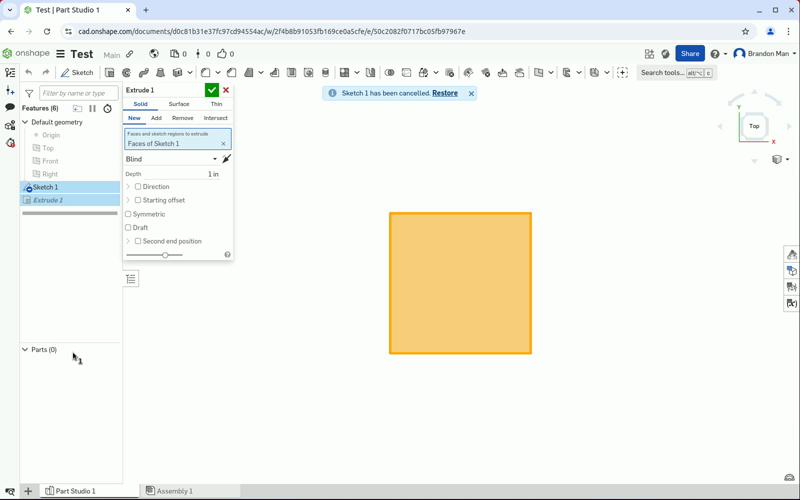
mouse_move(143, 106)
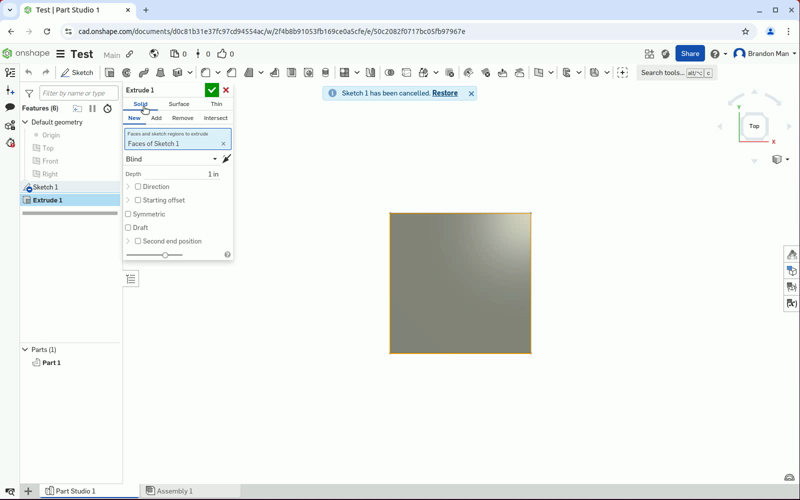
click(143, 106)
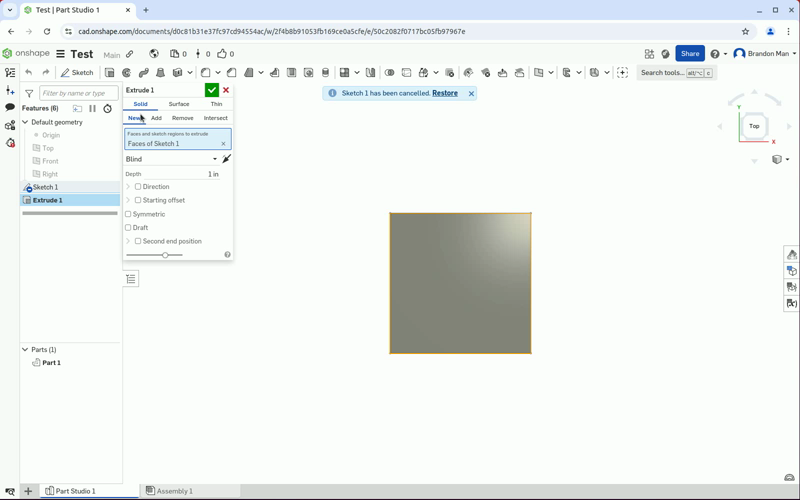
mouse_move(137, 120)
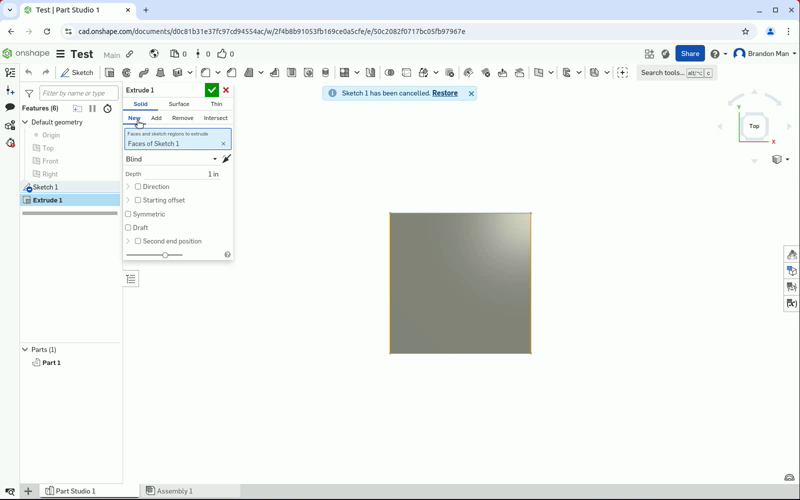
click(137, 120)
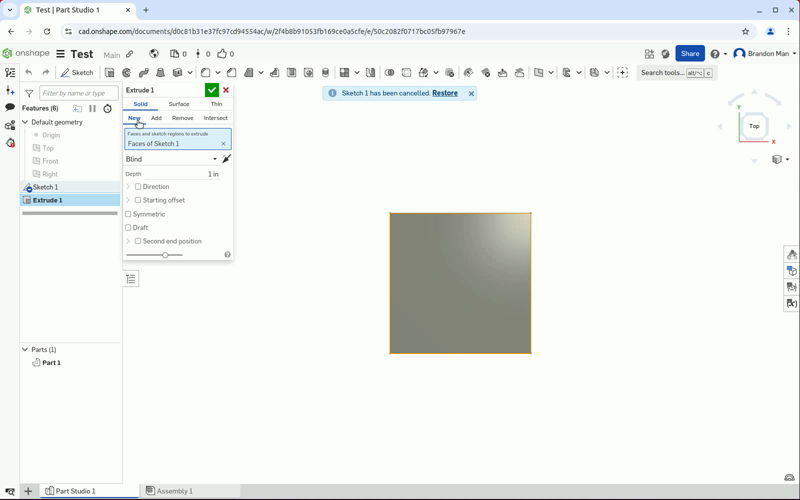
key(tab, 4)
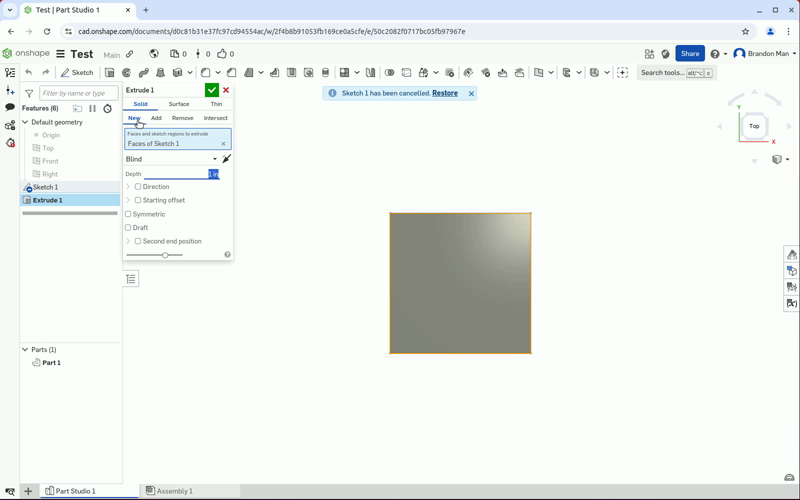
text(3.611)
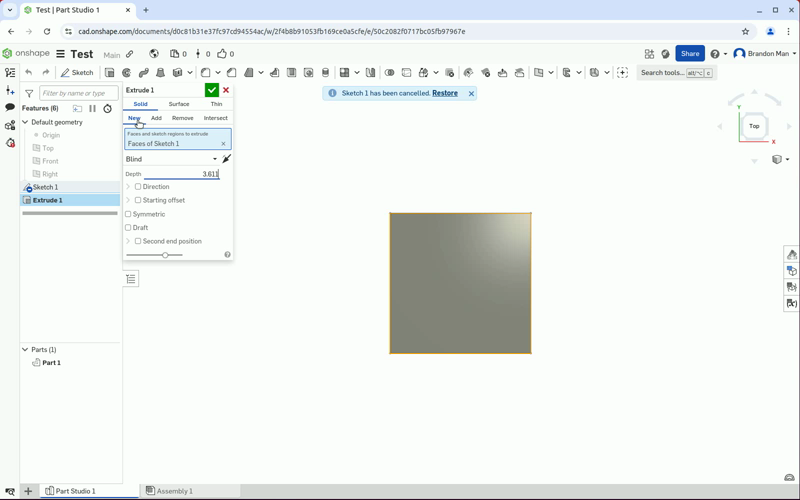
key(enter)
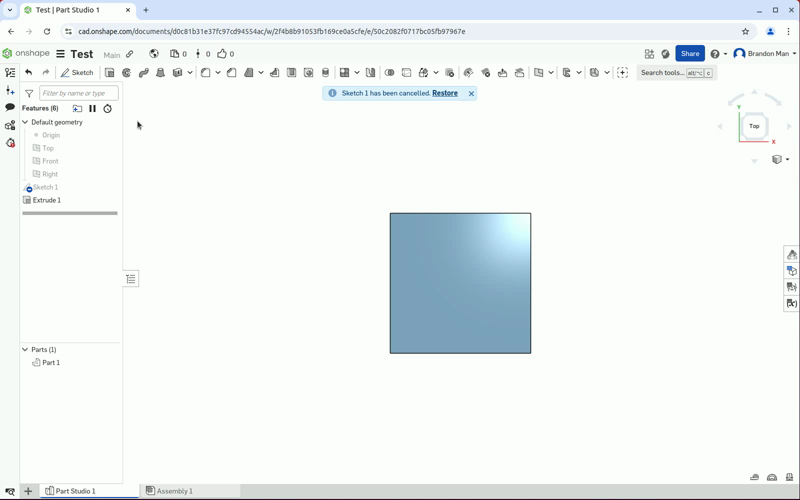
key(shift+h)
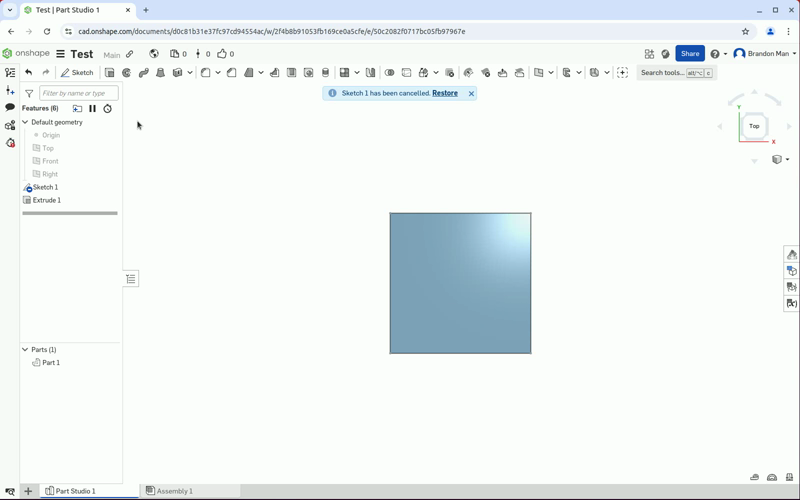
key(shift+h)
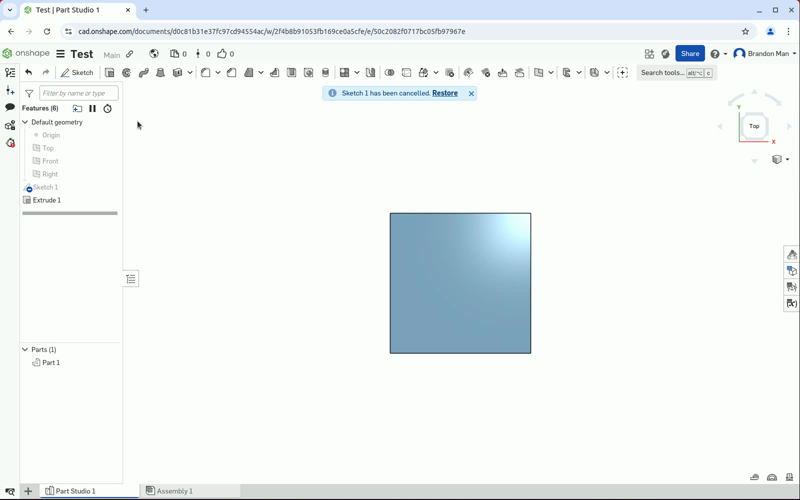
mouse_move(73, 189)
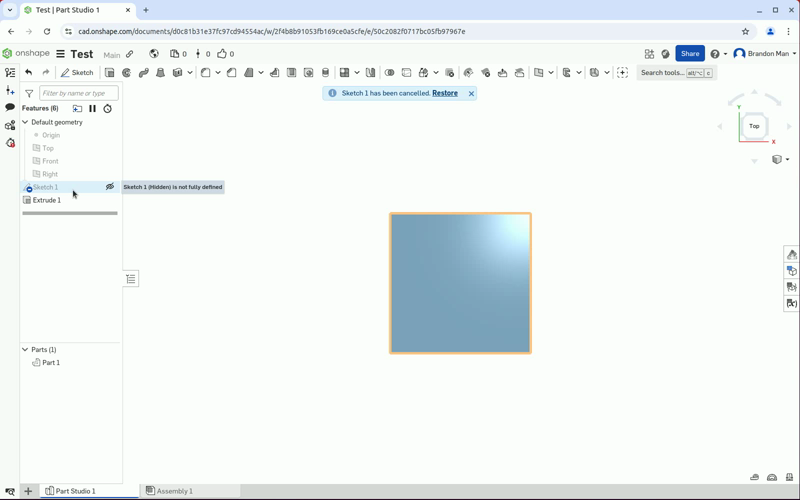
click(73, 189)
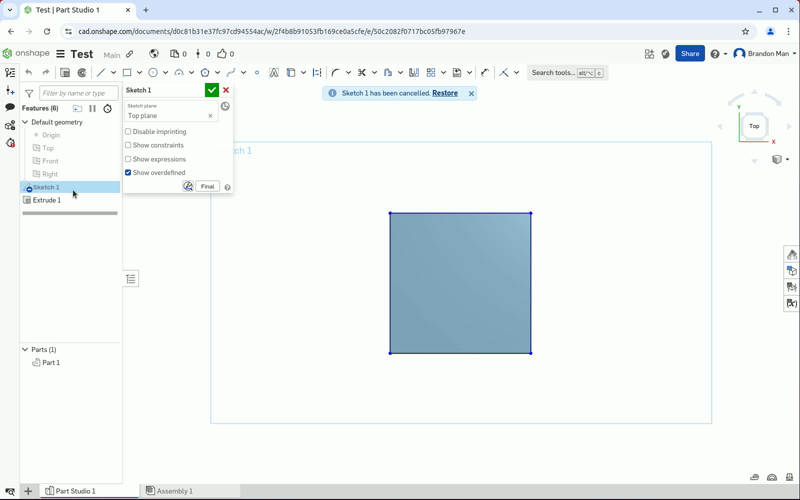
mouse_move(229, 92)
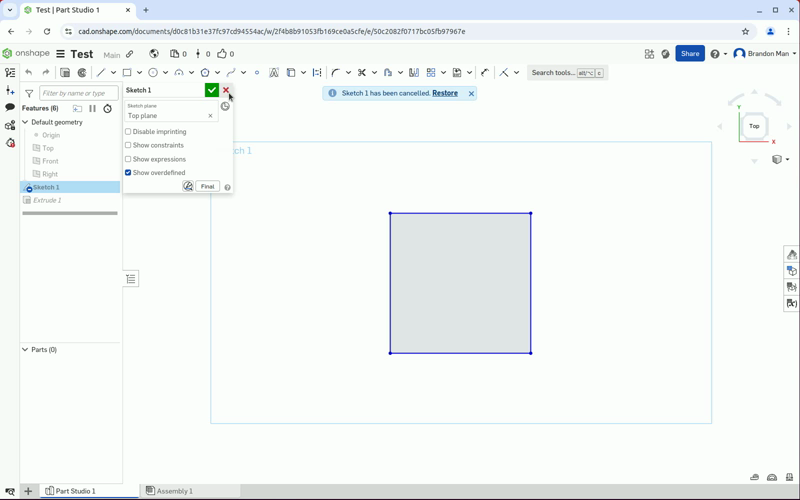
click(229, 92)
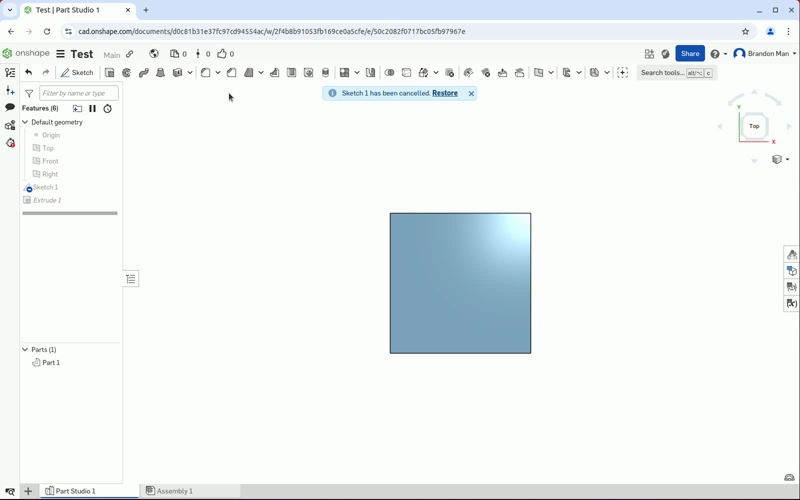
mouse_move(541, 75)
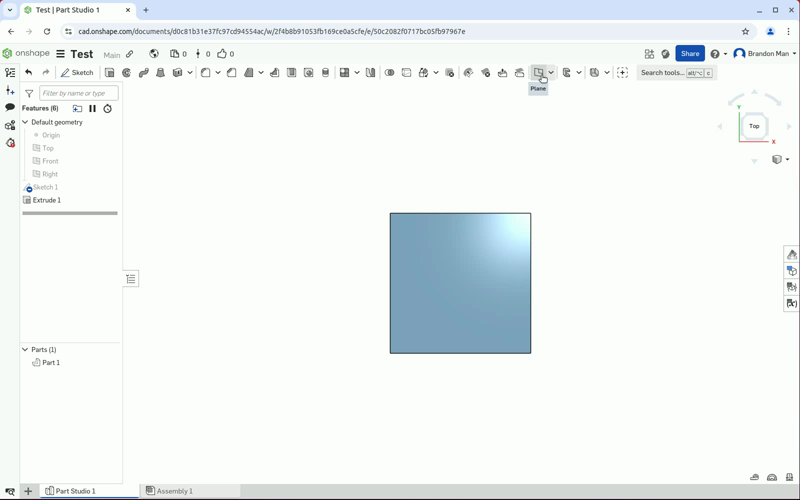
click(541, 75)
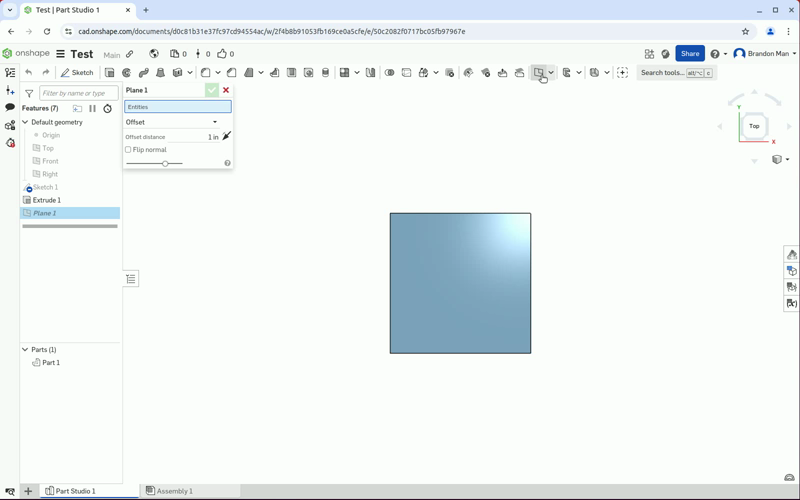
mouse_move(73, 150)
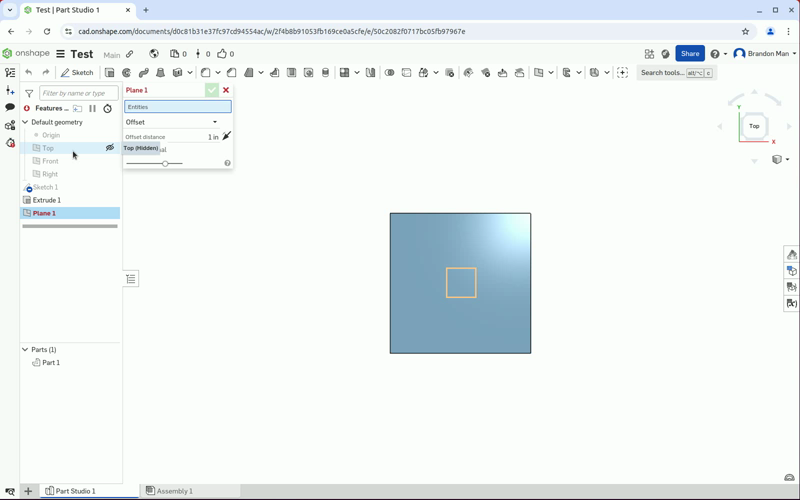
click(73, 150)
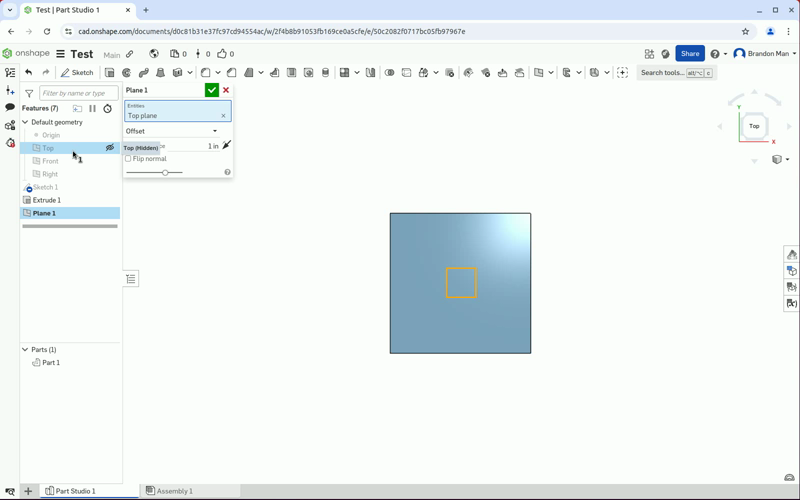
key(tab, 2)
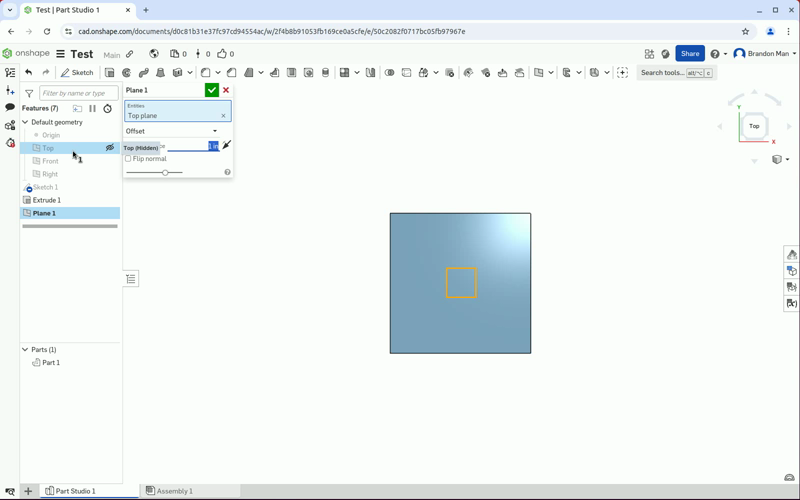
text(3.605)
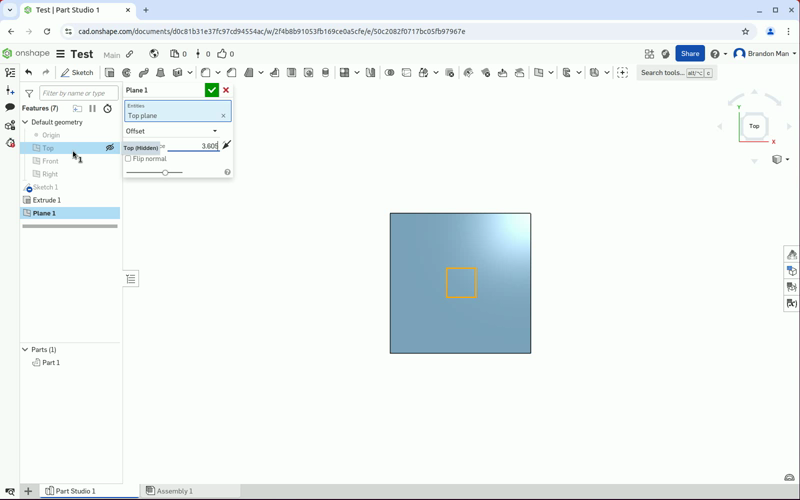
key(enter, 2)
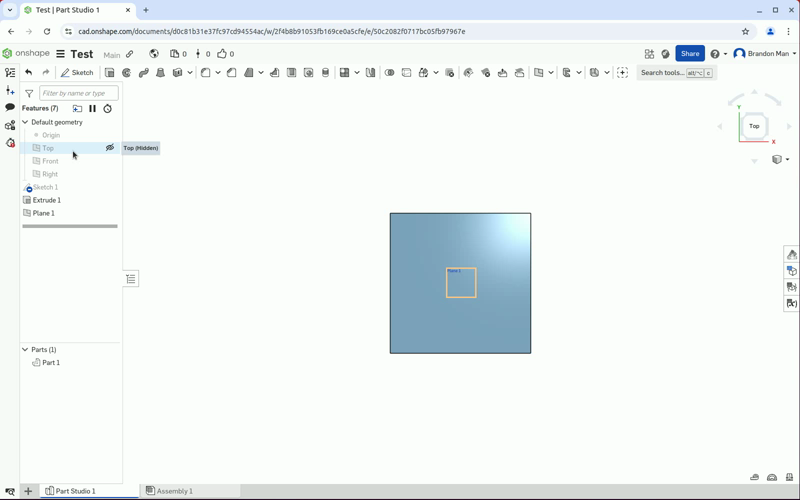
key(shift+s)
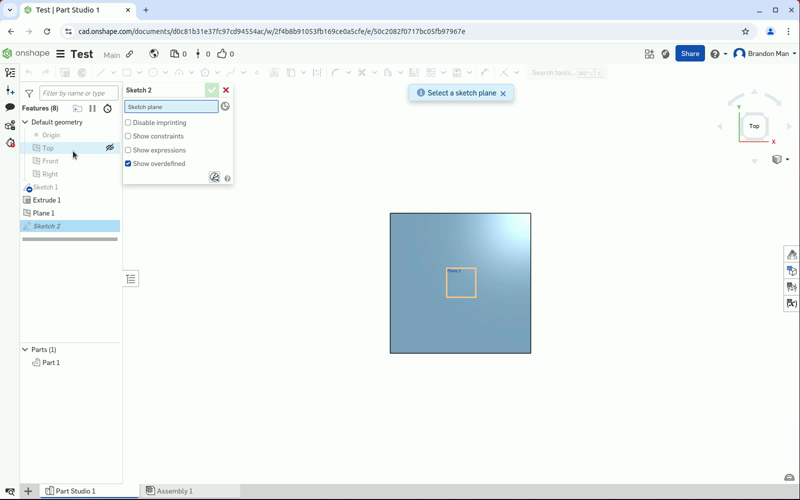
mouse_move(73, 215)
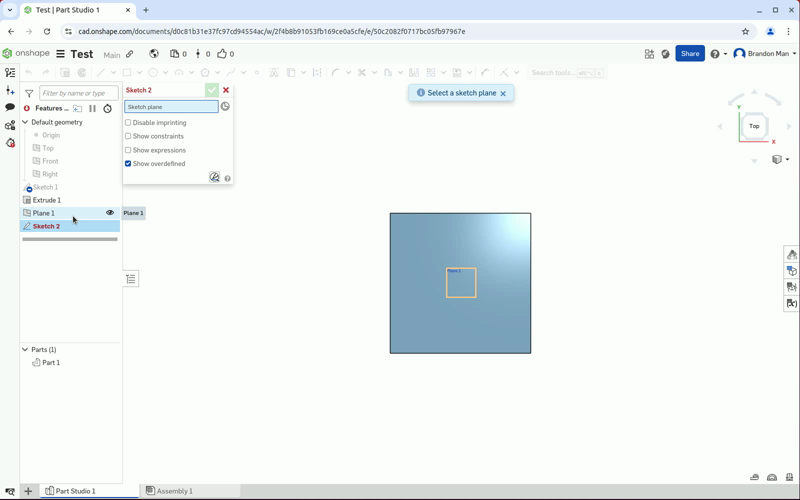
click(73, 215)
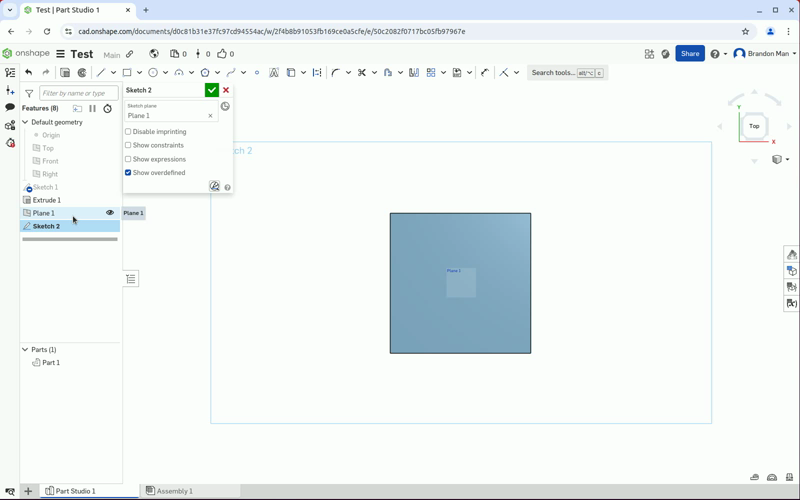
mouse_move(73, 352)
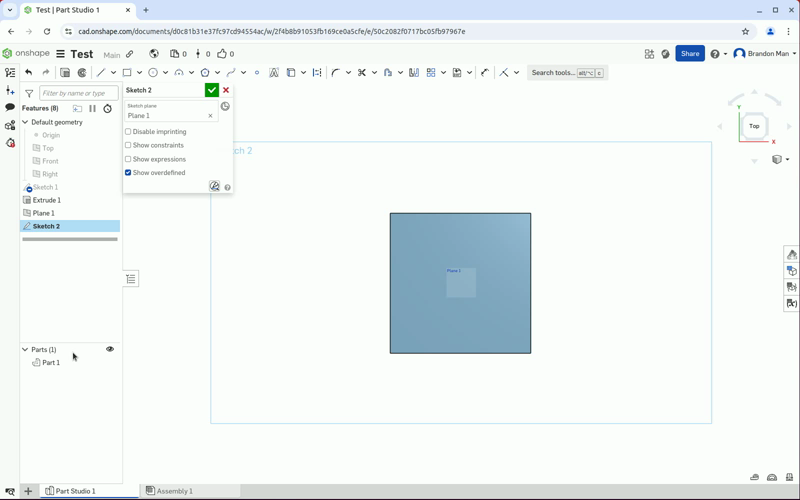
key(y)
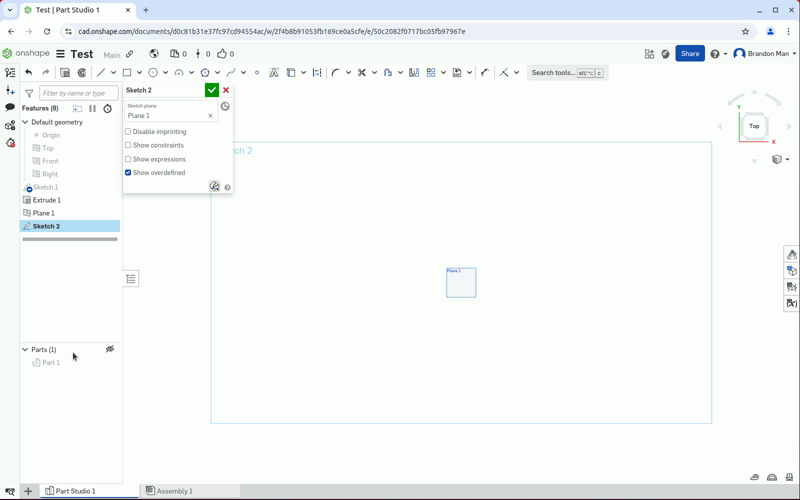
key(c)
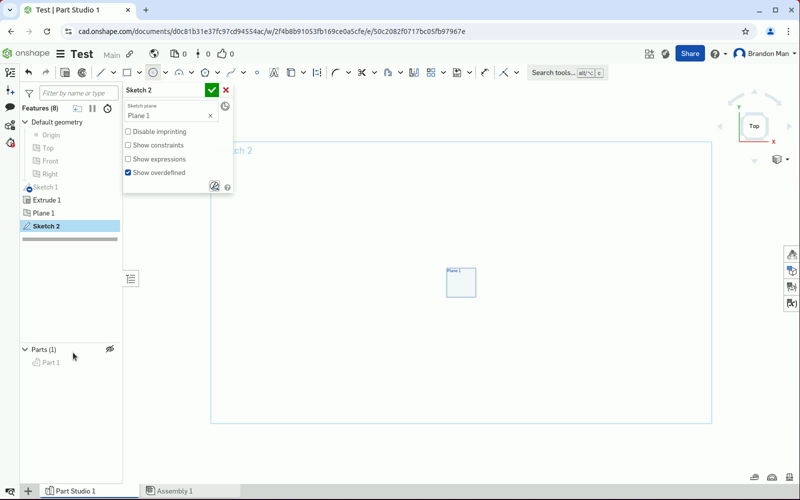
key_down(shift)
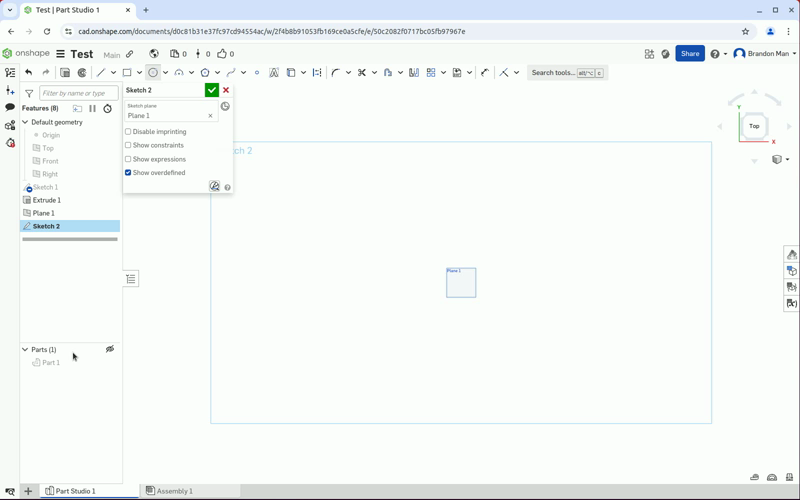
mouse_move(461, 282)
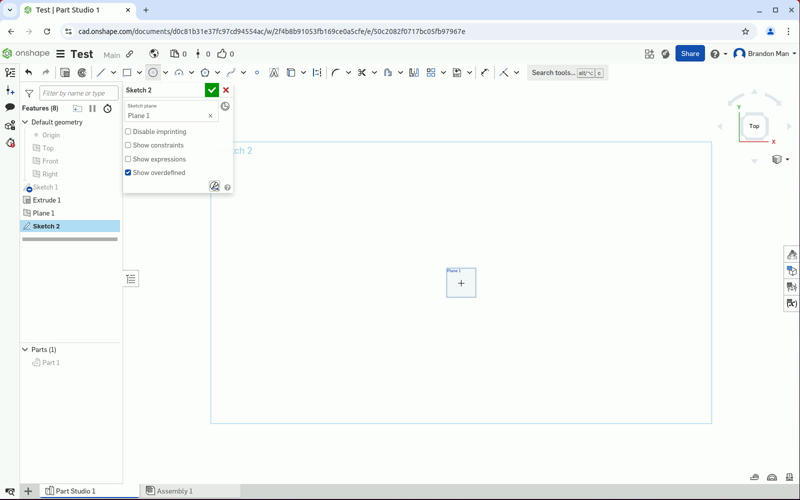
click(461, 282)
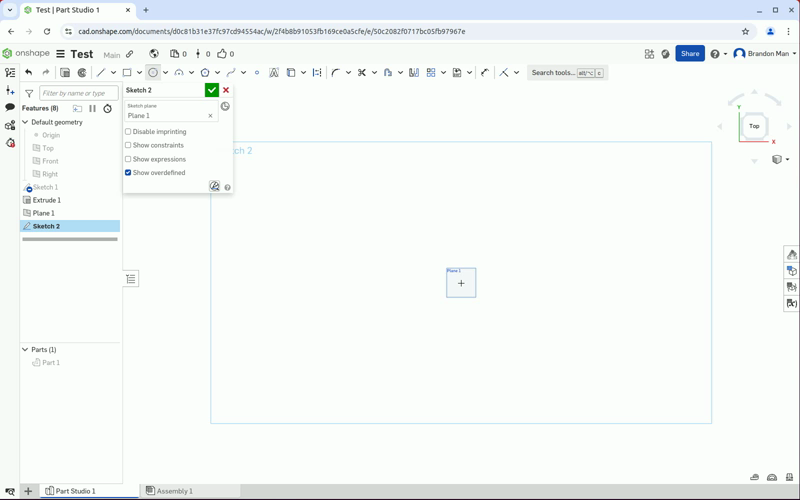
key_up(shift)
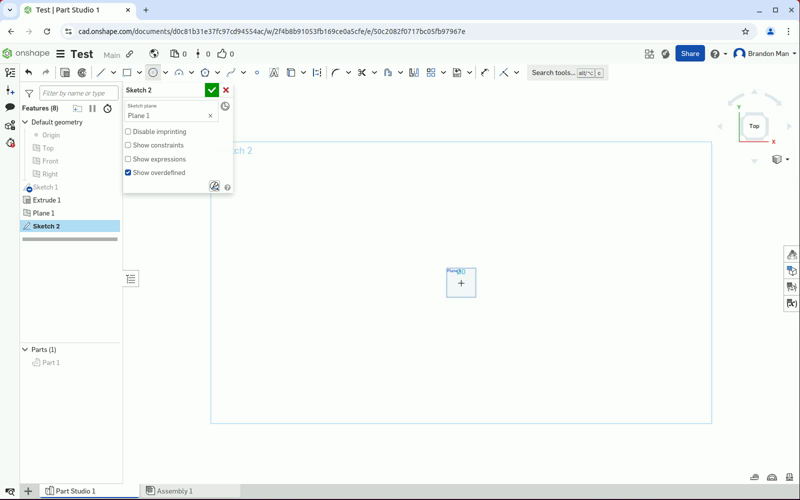
mouse_move(479, 282)
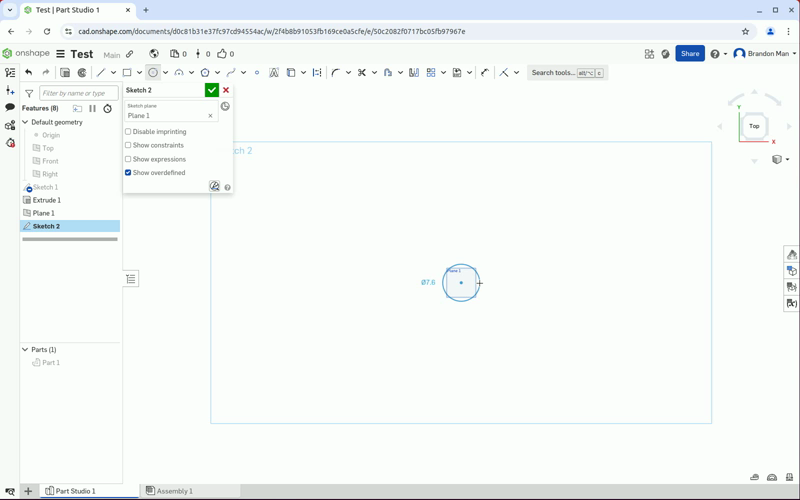
click(479, 282)
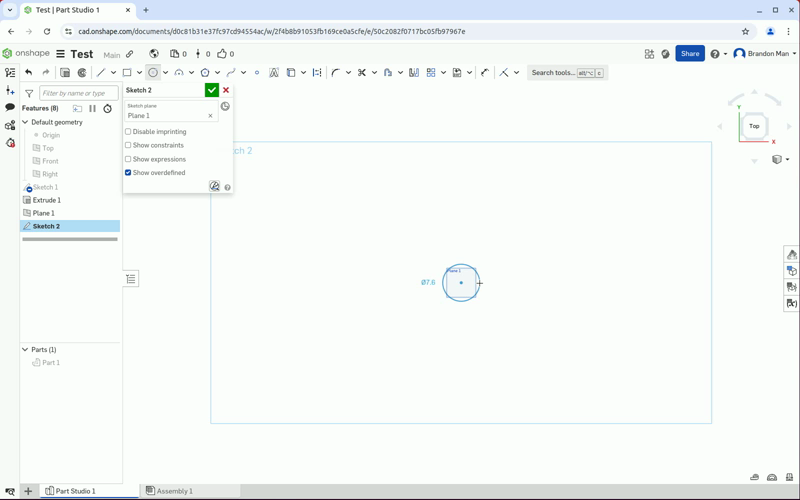
key(esc)
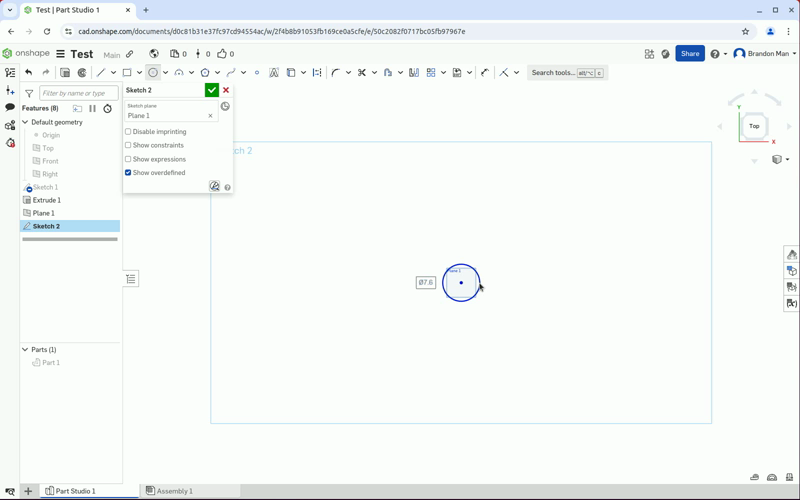
mouse_move(446, 289)
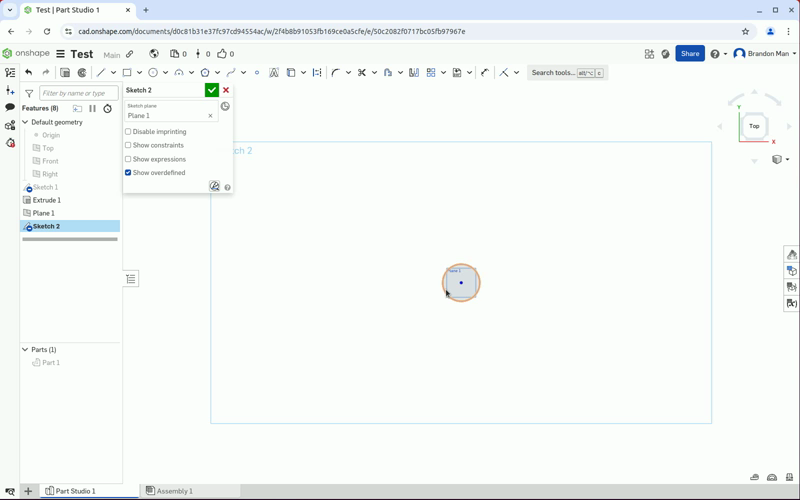
scroll(6)
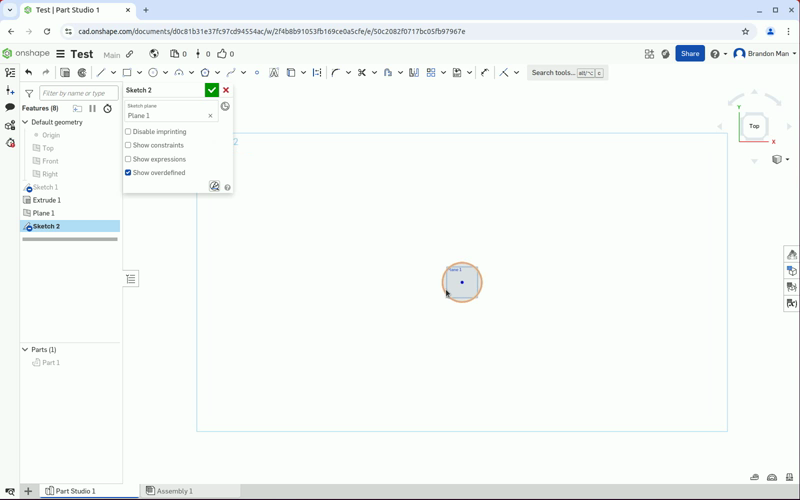
scroll(6)
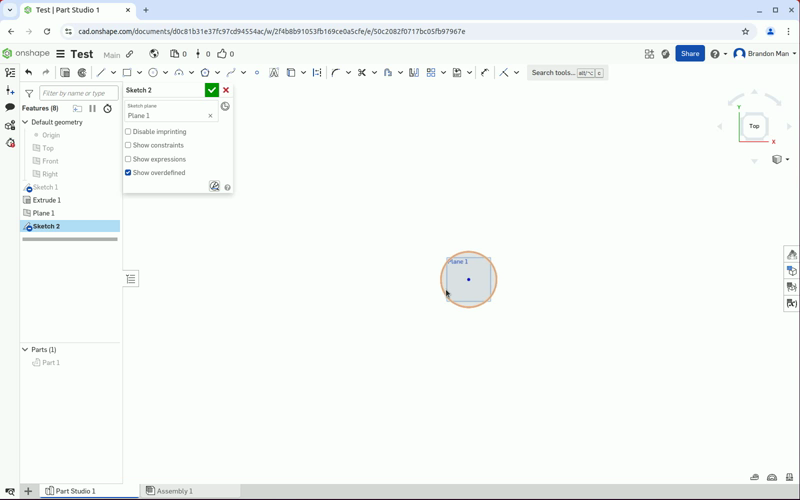
scroll(6)
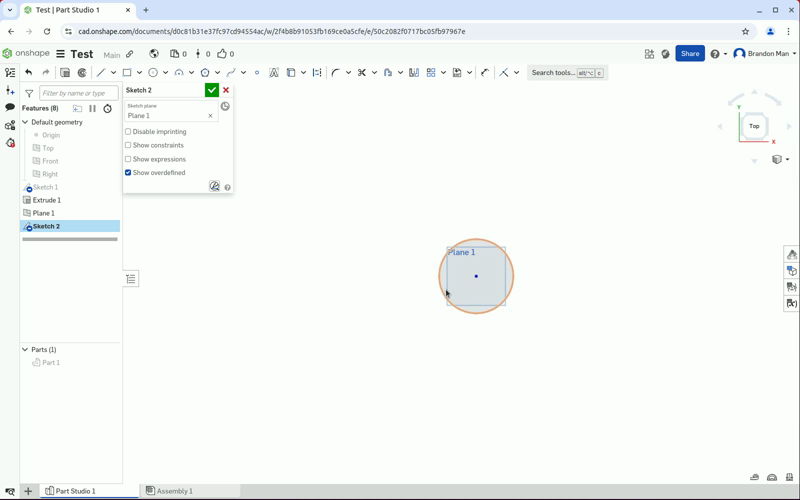
scroll(6)
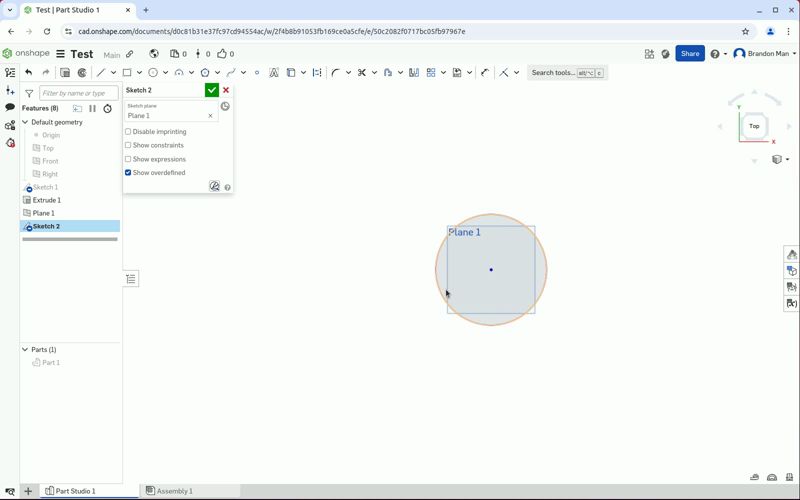
scroll(6)
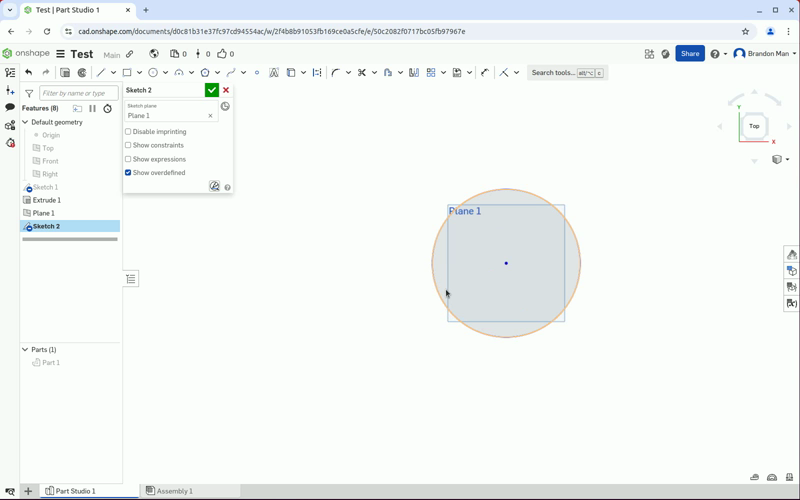
scroll(6)
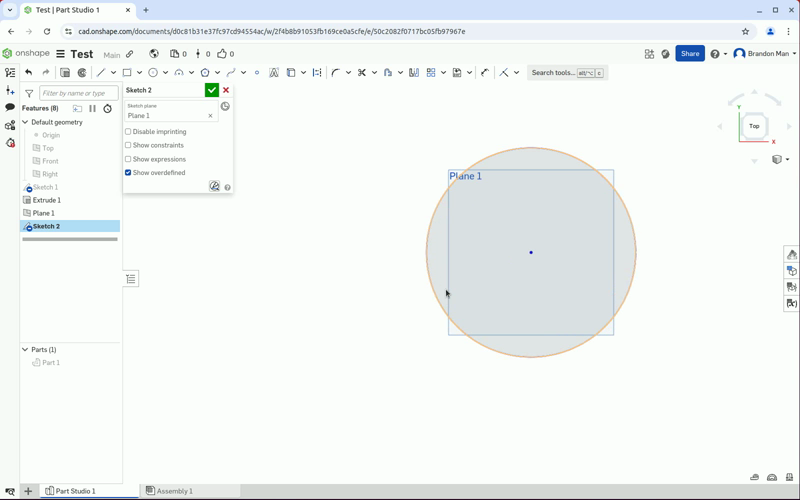
scroll(6)
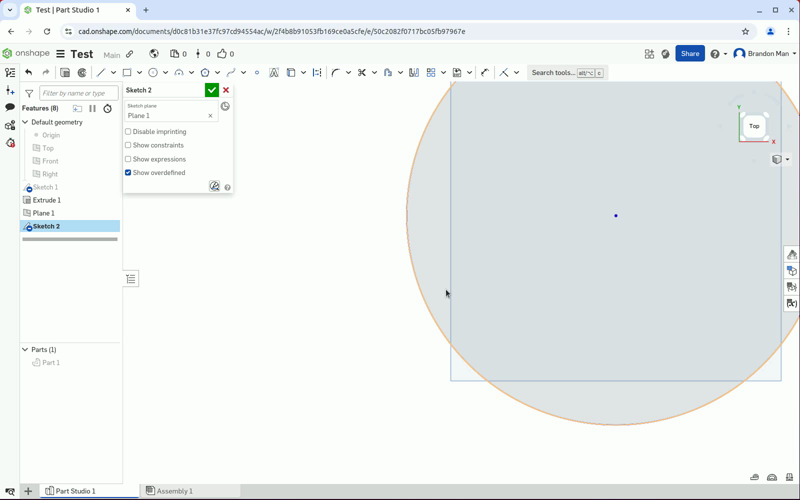
click(446, 289)
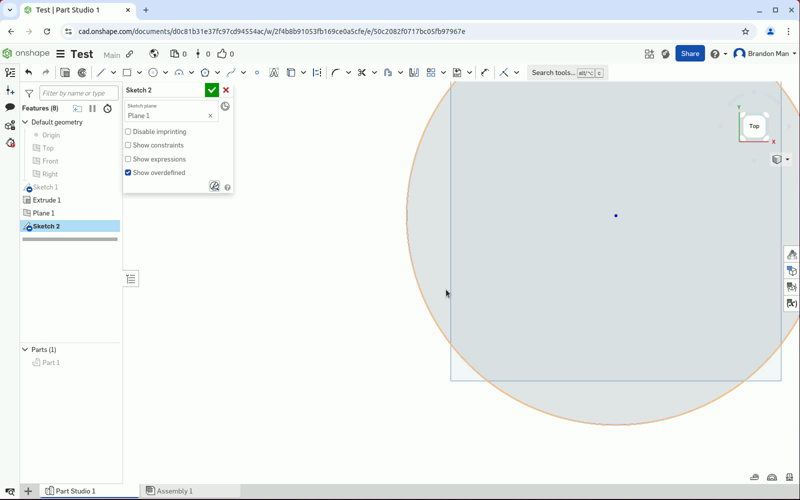
scroll(-6)
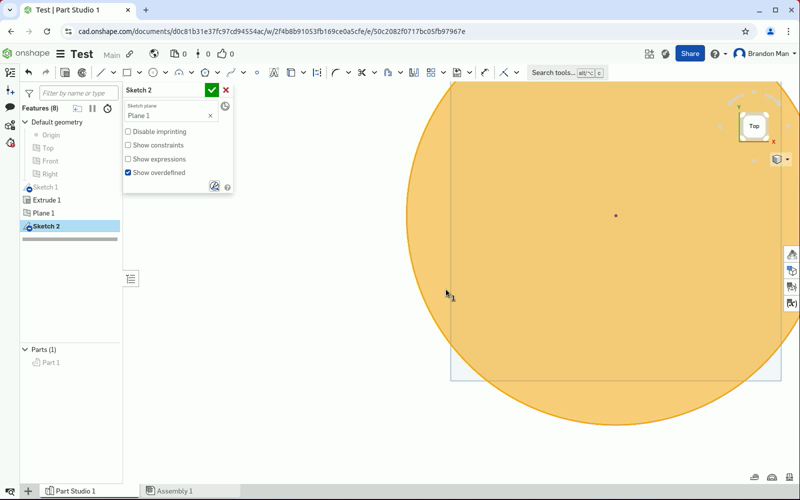
scroll(-6)
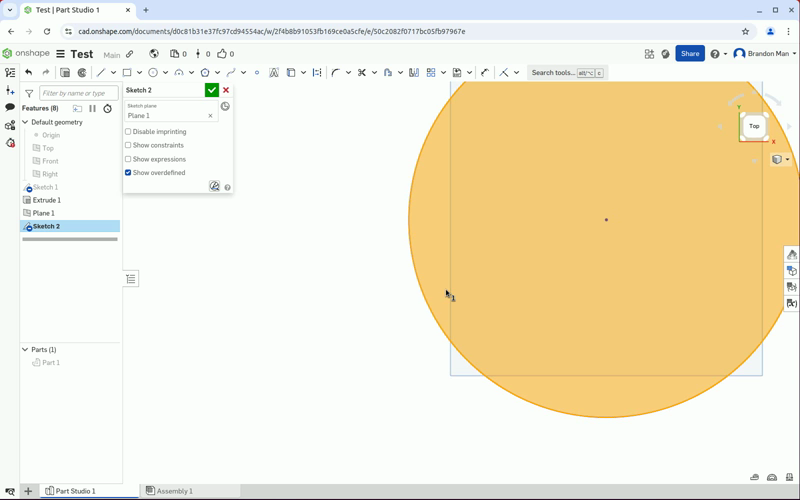
scroll(-6)
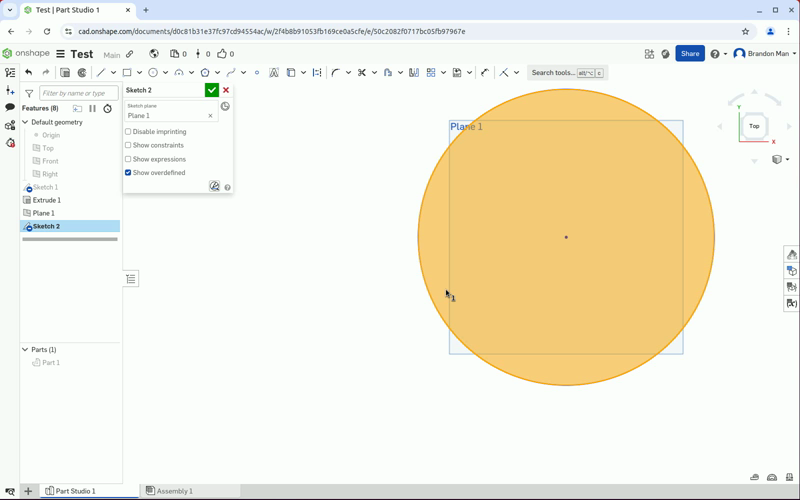
scroll(-6)
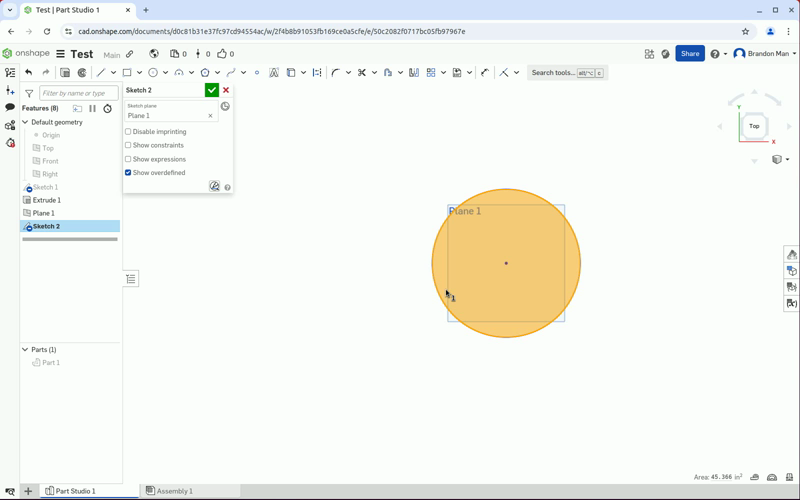
scroll(-6)
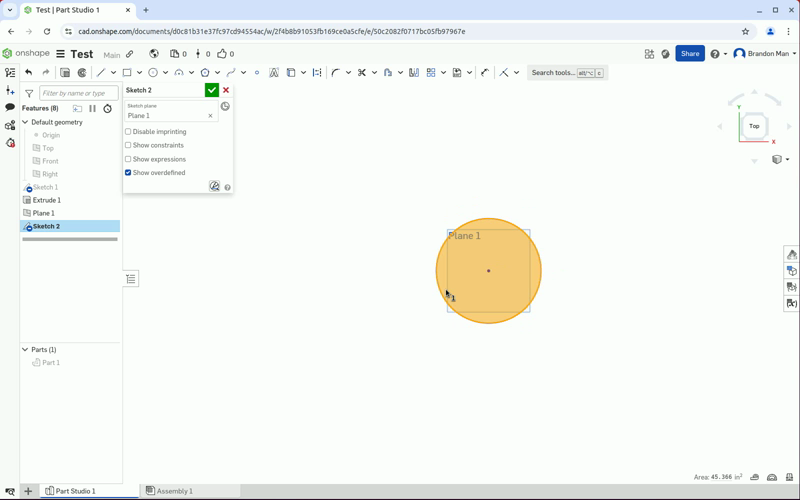
scroll(-6)
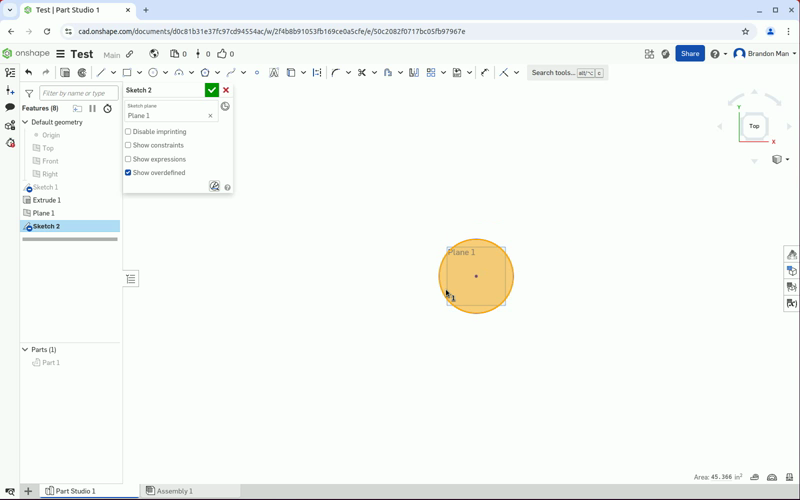
scroll(-6)
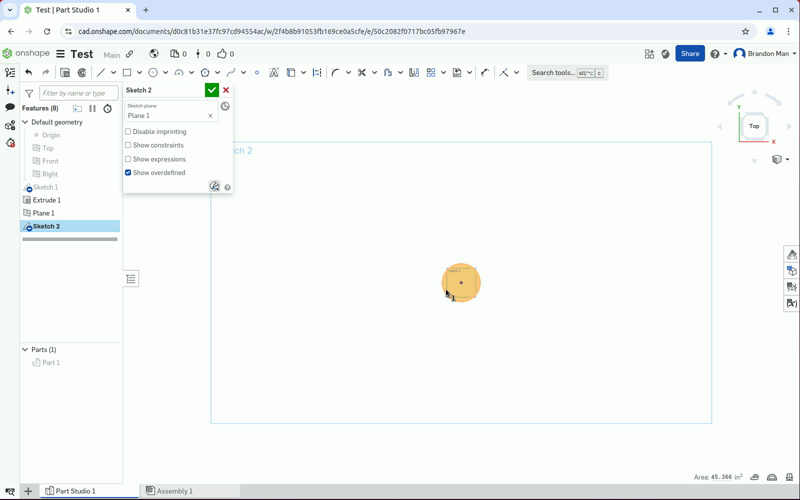
mouse_move(73, 352)
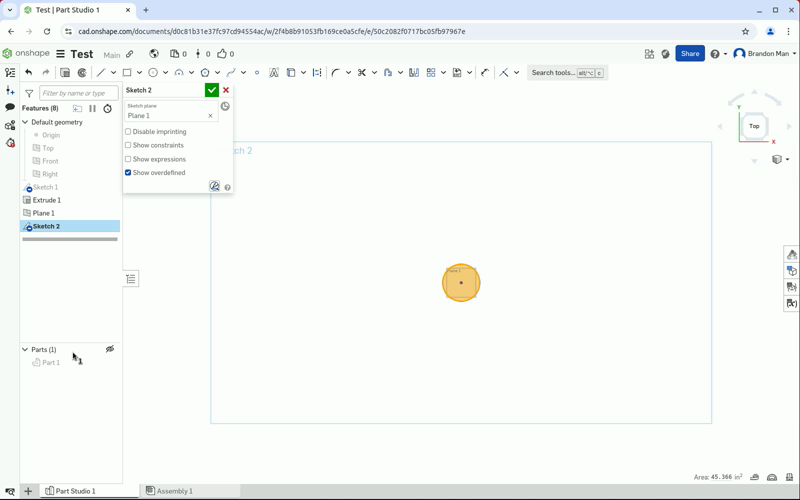
key(shift+y)
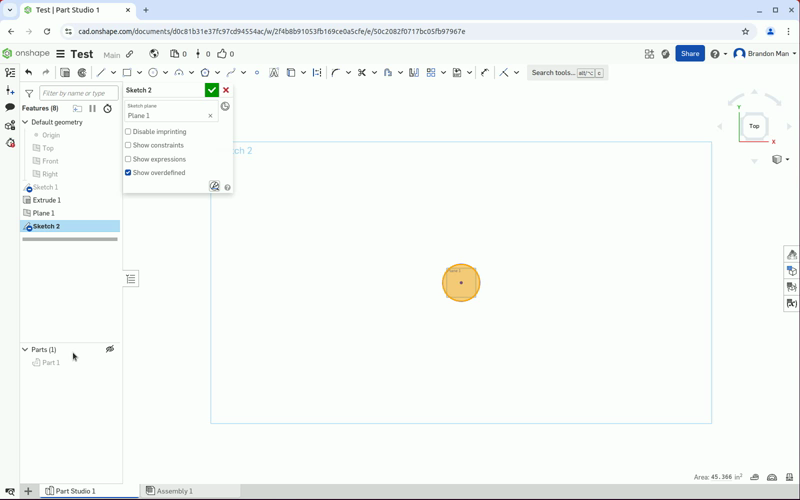
key(shift+e)
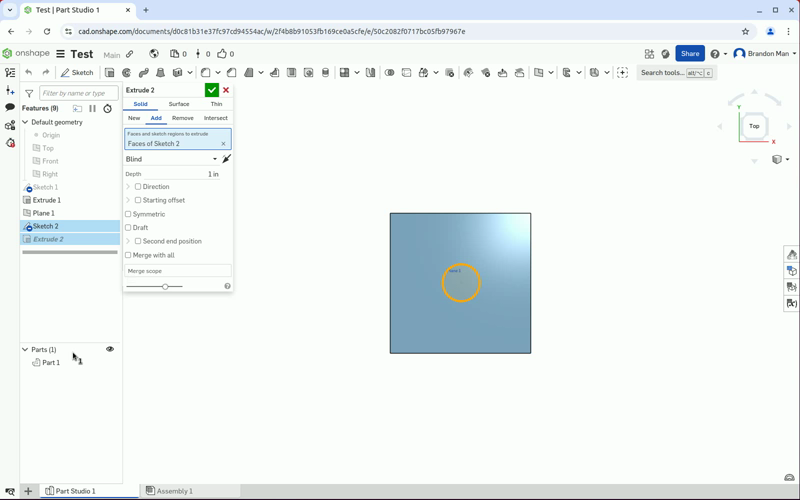
mouse_move(143, 106)
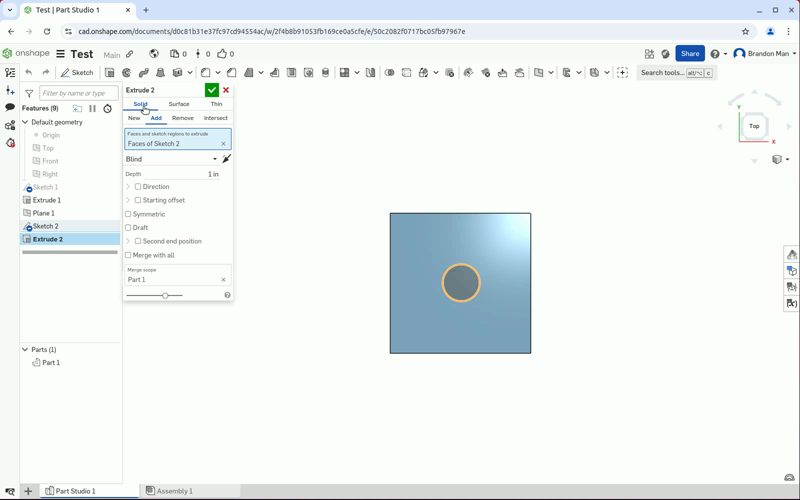
click(143, 106)
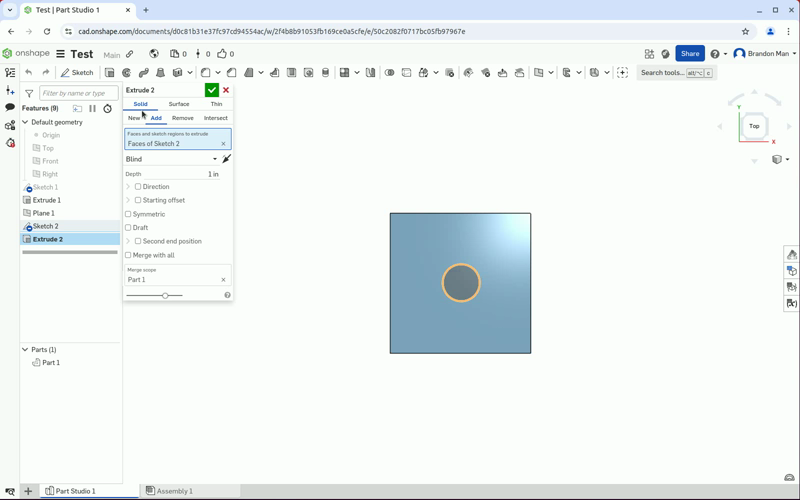
mouse_move(137, 120)
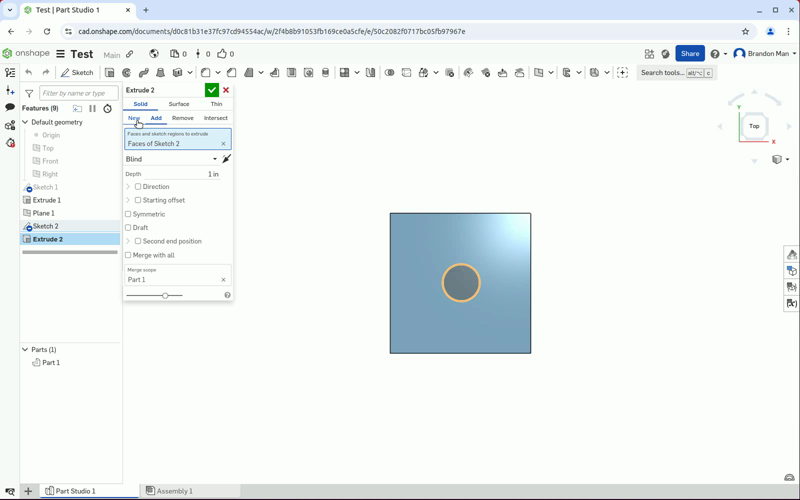
click(137, 120)
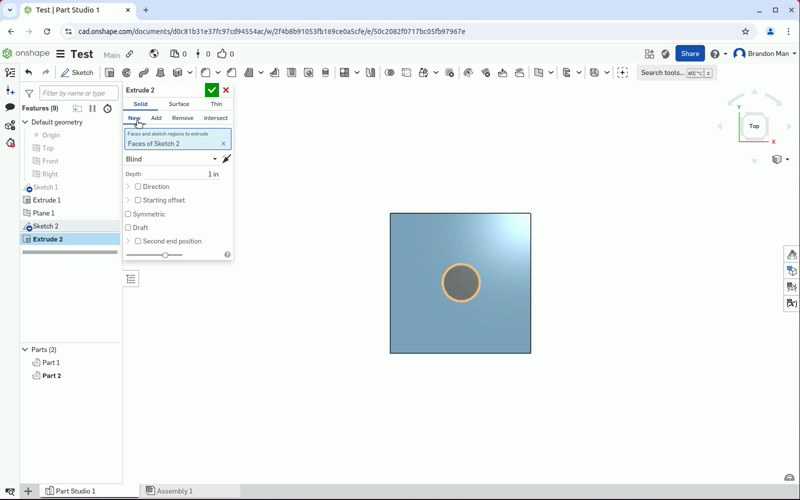
key(tab, 4)
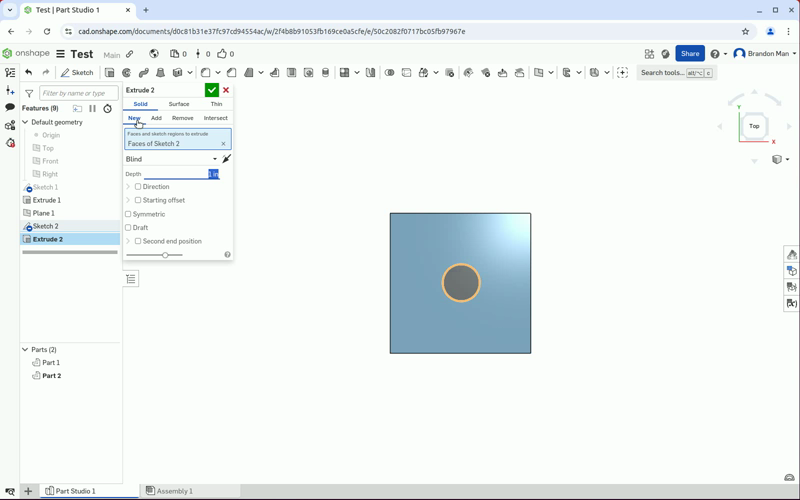
text(18.053)
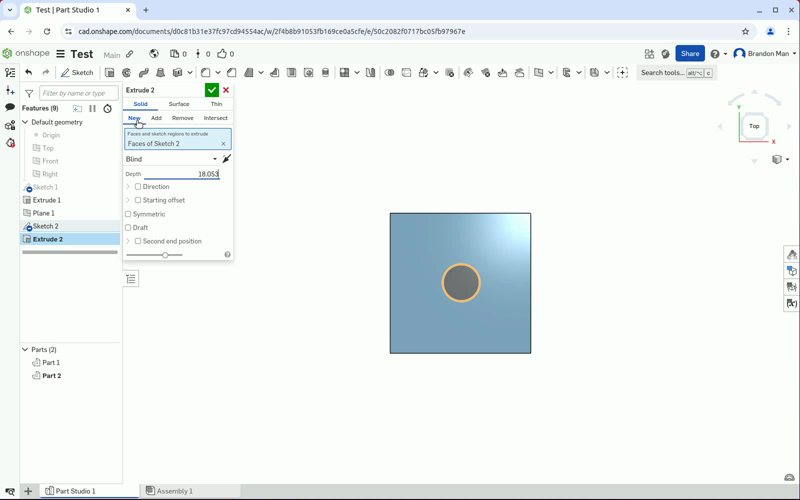
key(enter)
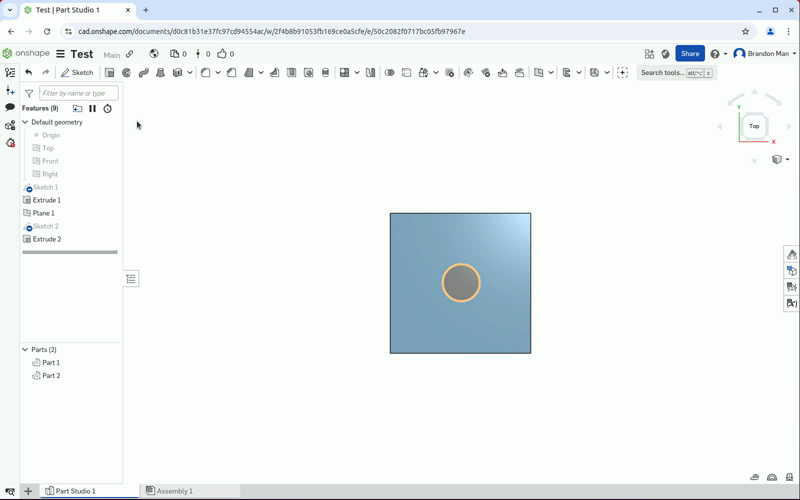
key(shift+h)
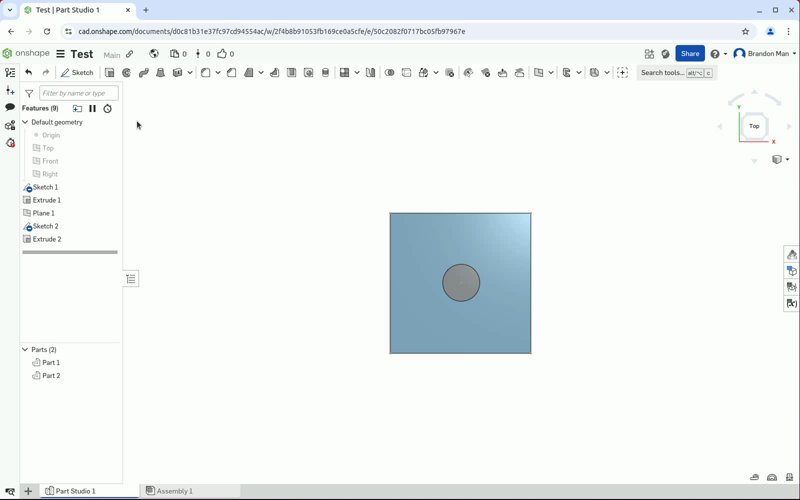
key(shift+h)
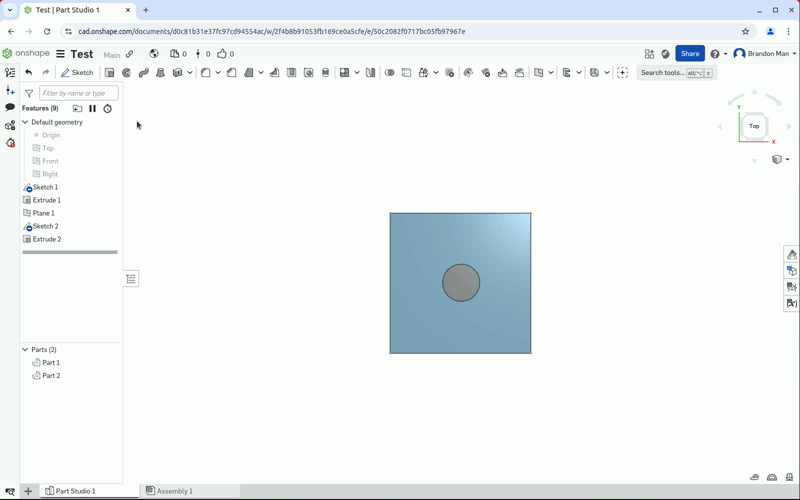
key(shift+7)
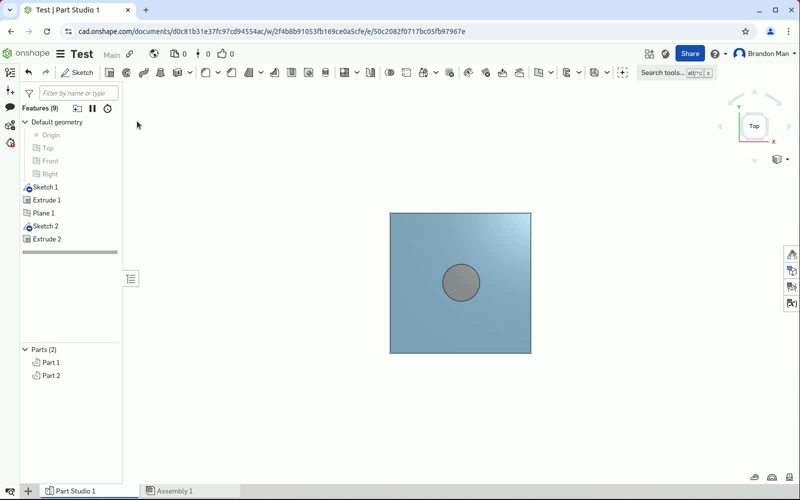
key(up, 3)
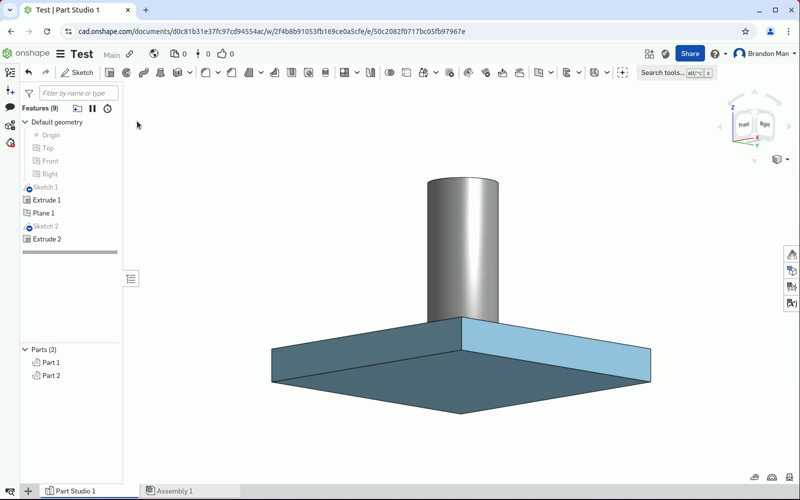
key(left, 3)
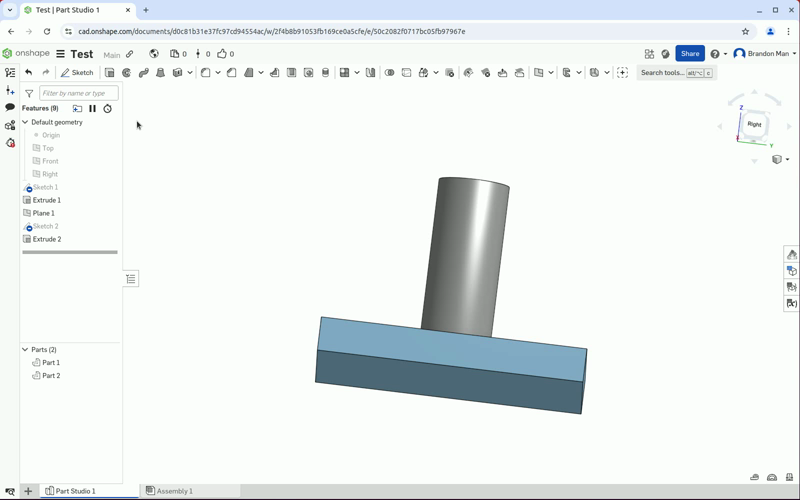
key(right, 3)
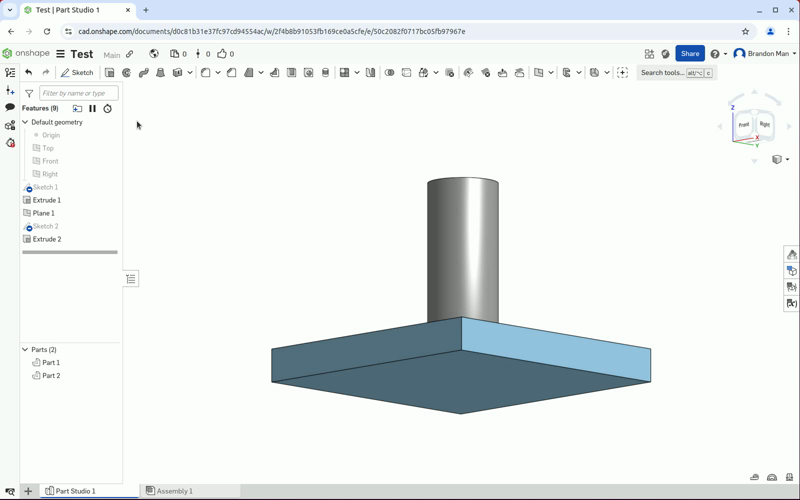
key(down, 3)
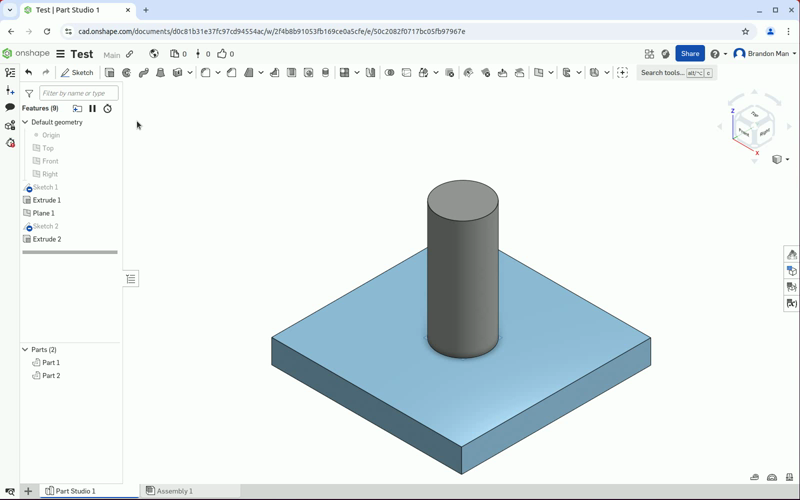
mouse_move(73, 189)
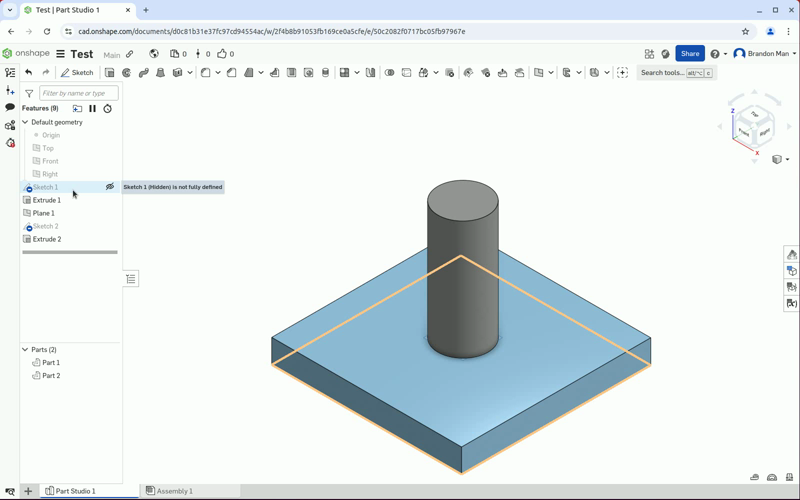
click(73, 189)